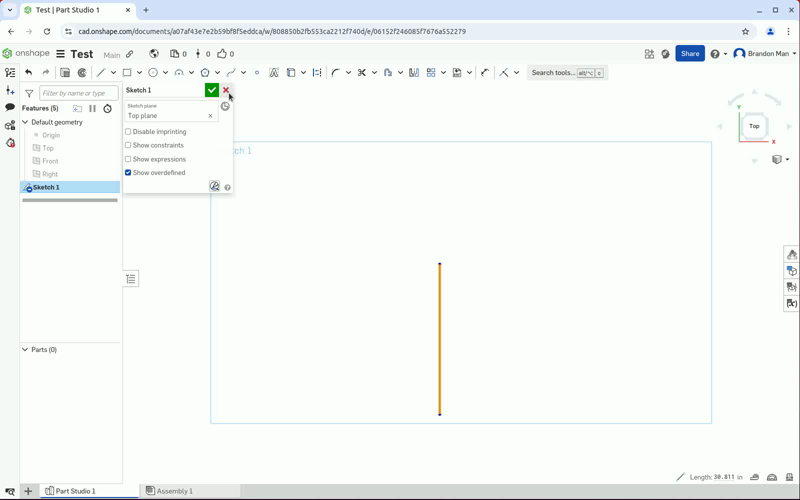
key(shift+h)
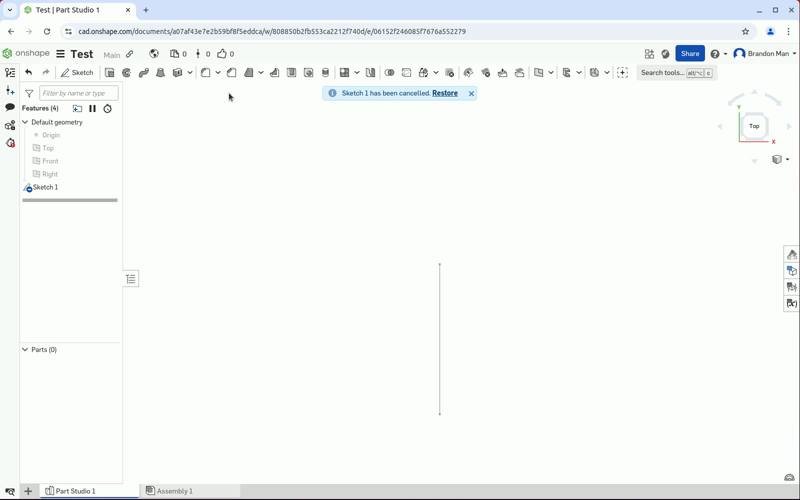
mouse_move(73, 352)
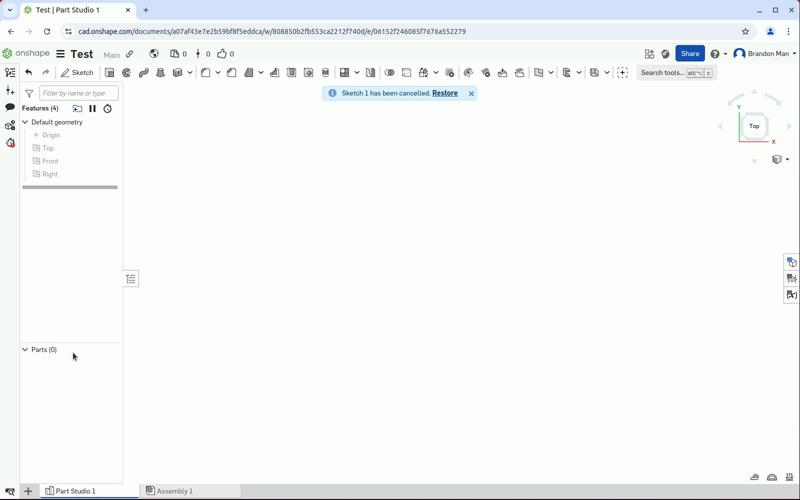
key(y)
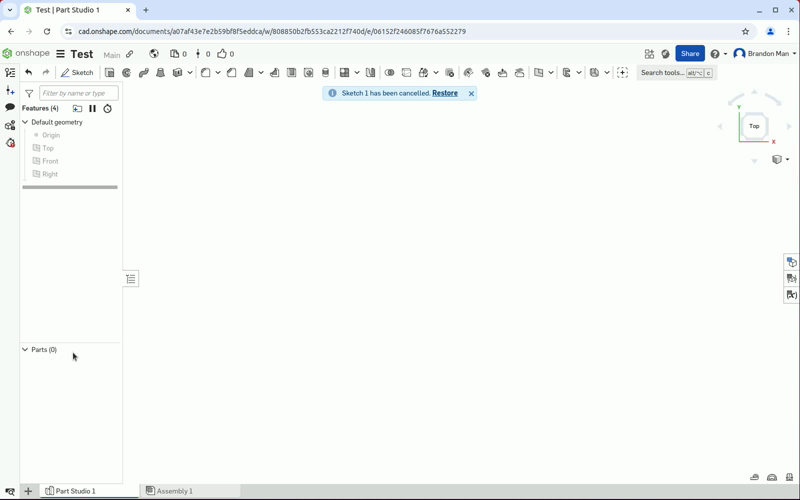
key(shift+p)
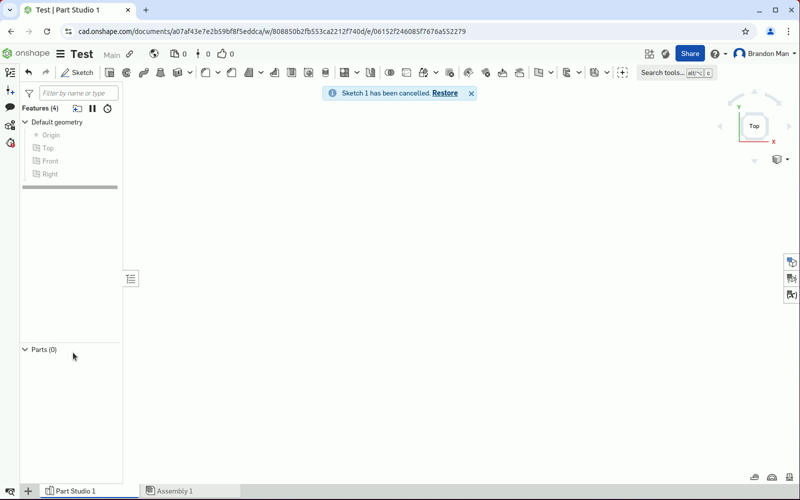
key(space)
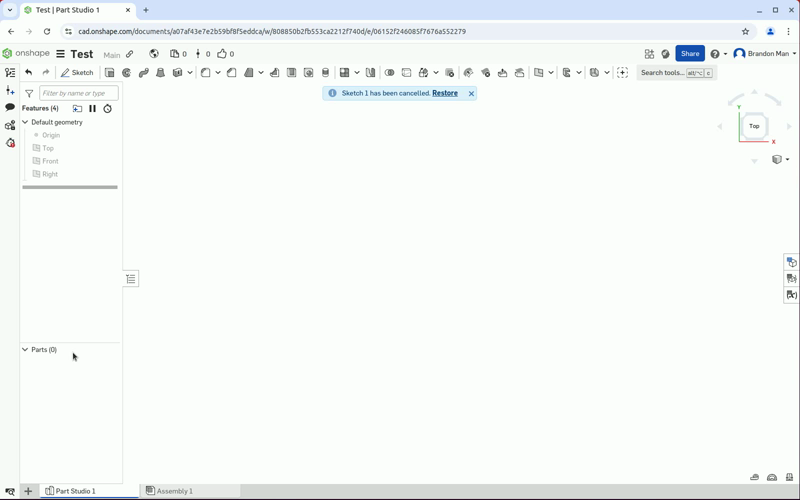
key_down(shift)
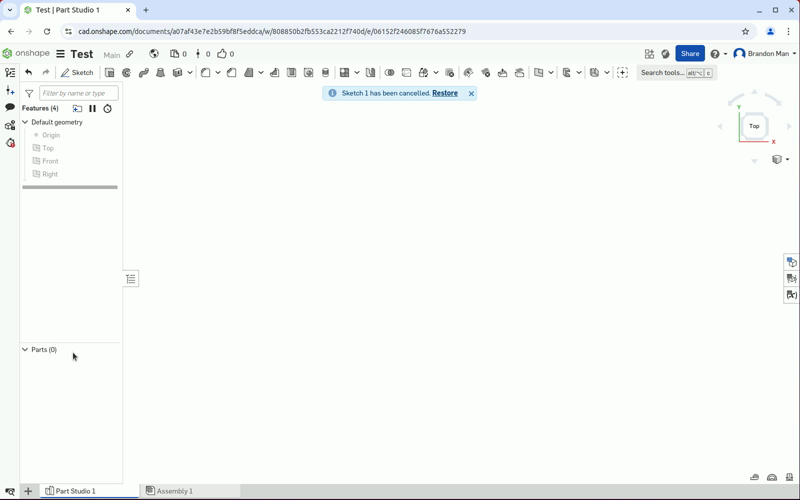
key(up)
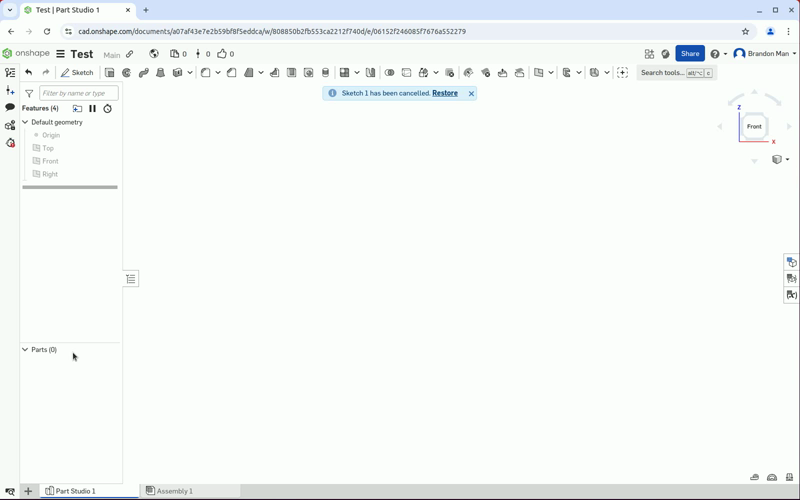
key_up(shift)
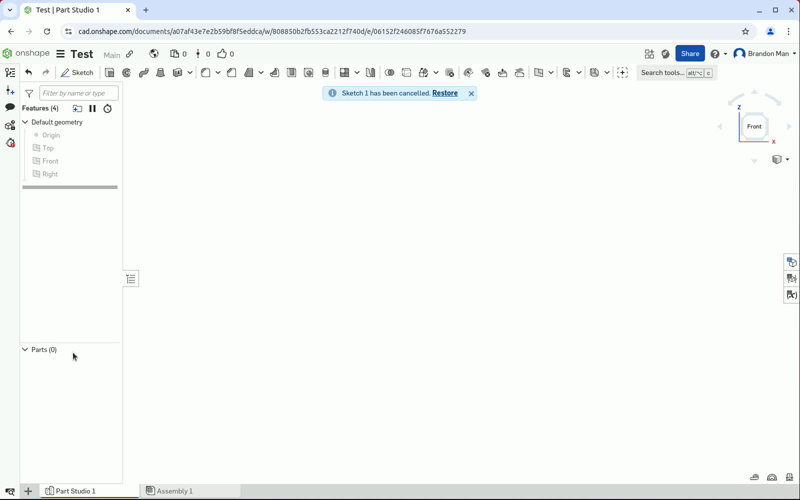
mouse_move(73, 352)
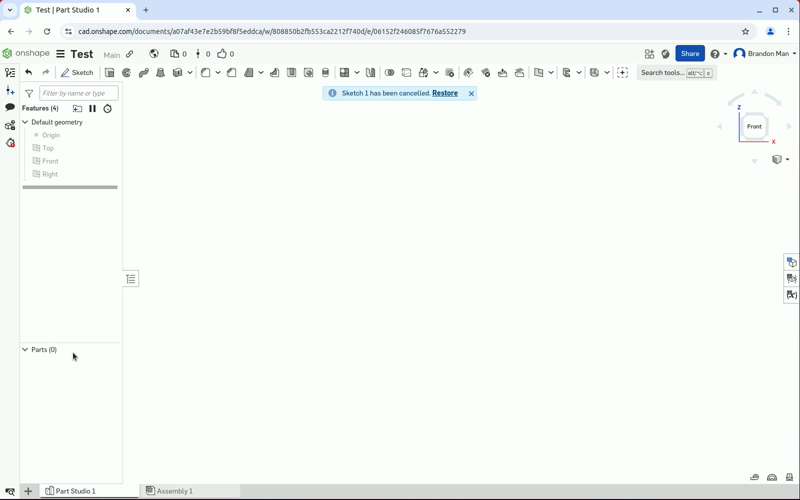
key(shift+y)
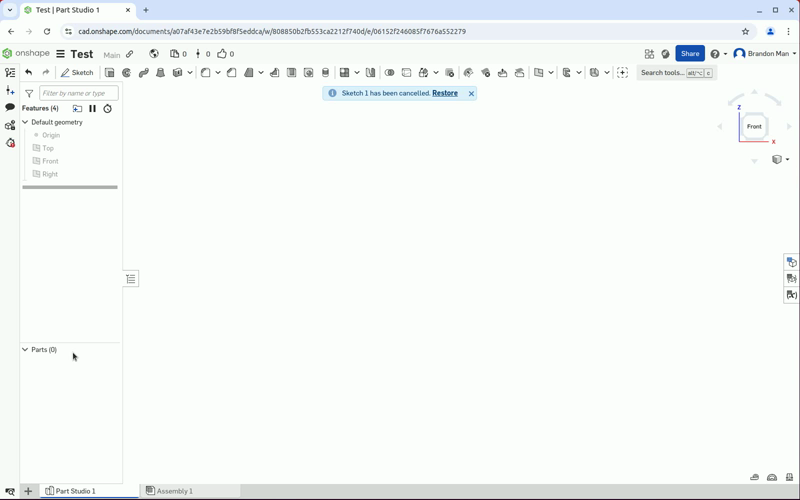
key(shift+s)
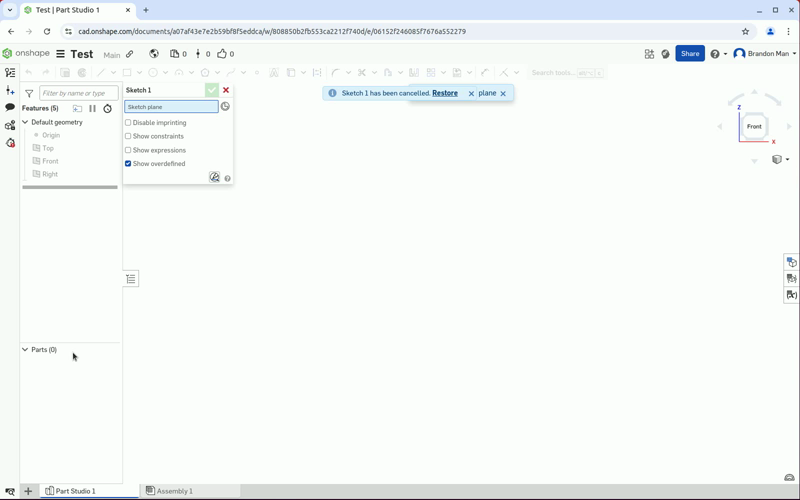
mouse_move(73, 163)
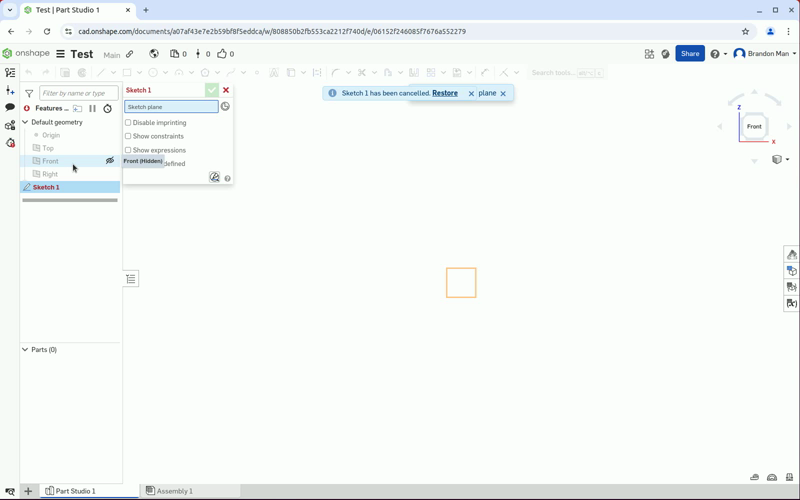
click(73, 163)
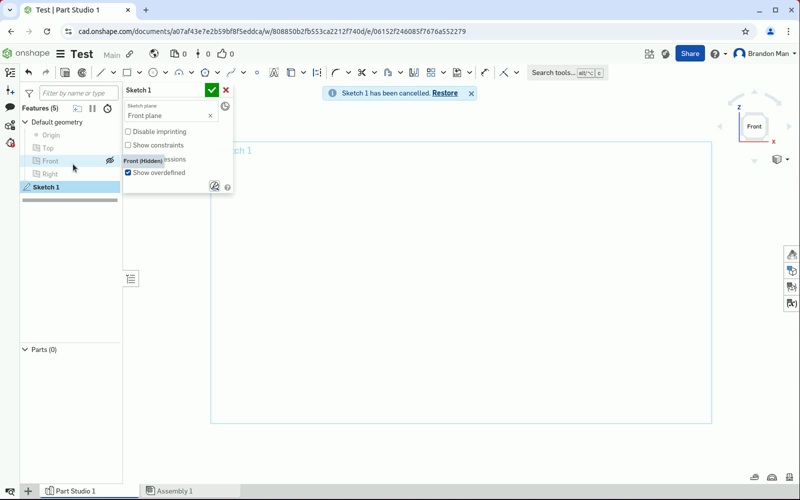
mouse_move(73, 352)
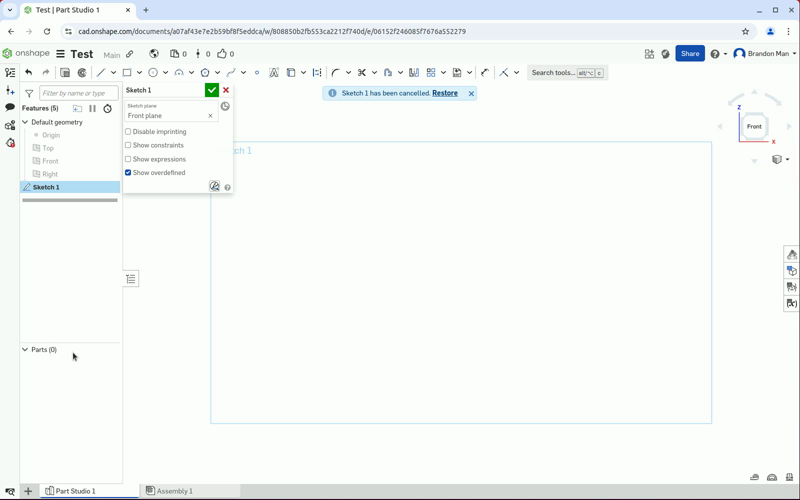
key(y)
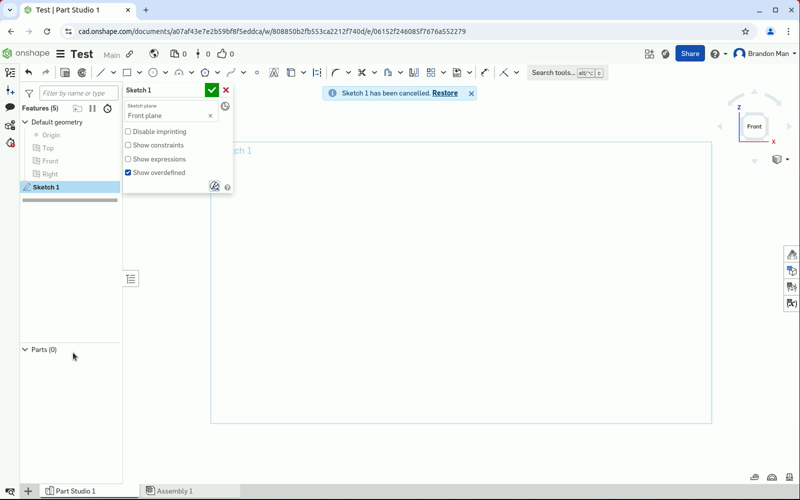
key(l)
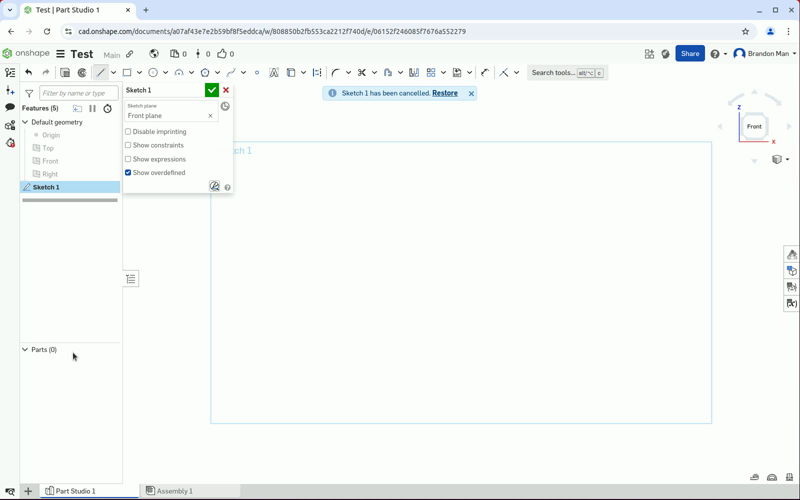
key_down(shift)
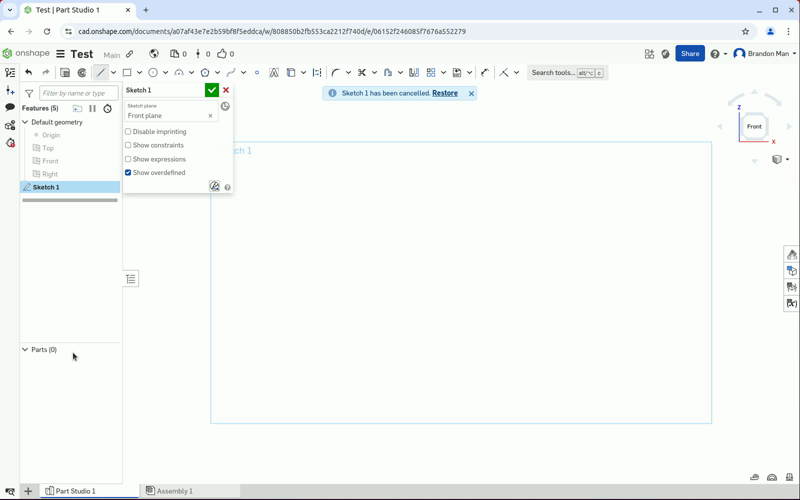
mouse_move(460, 282)
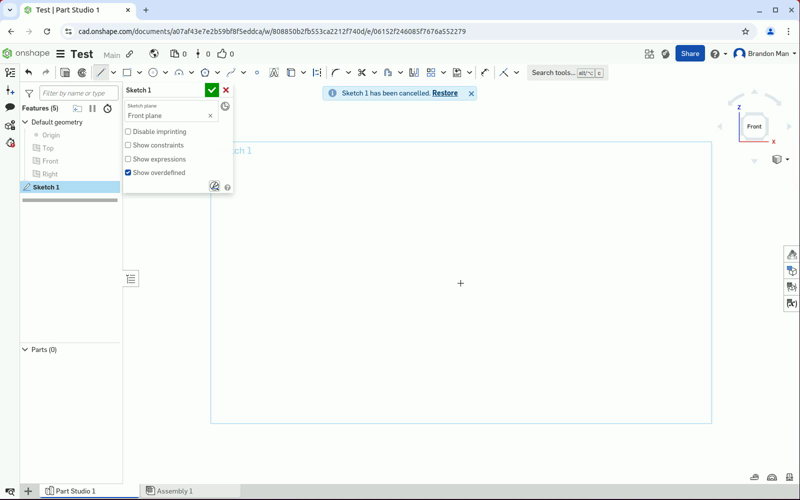
click(460, 282)
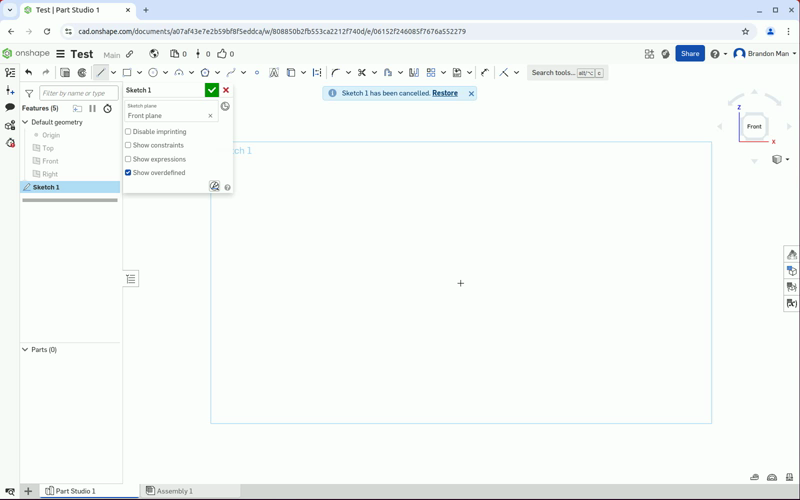
key_up(shift)
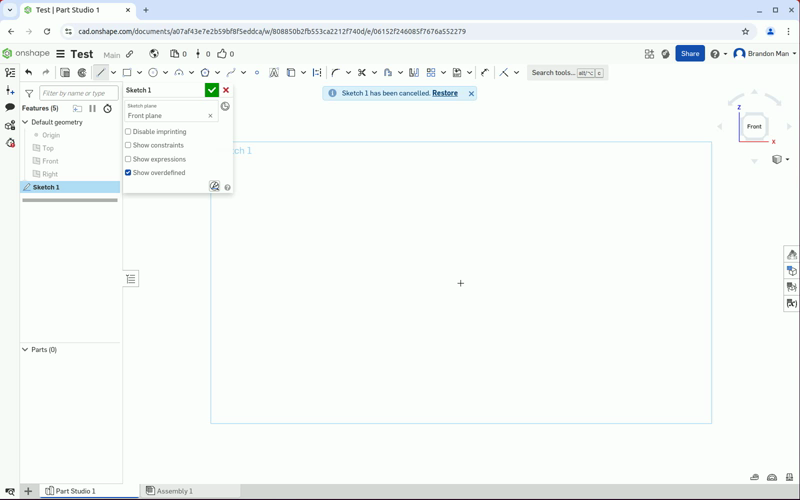
key_down(shift)
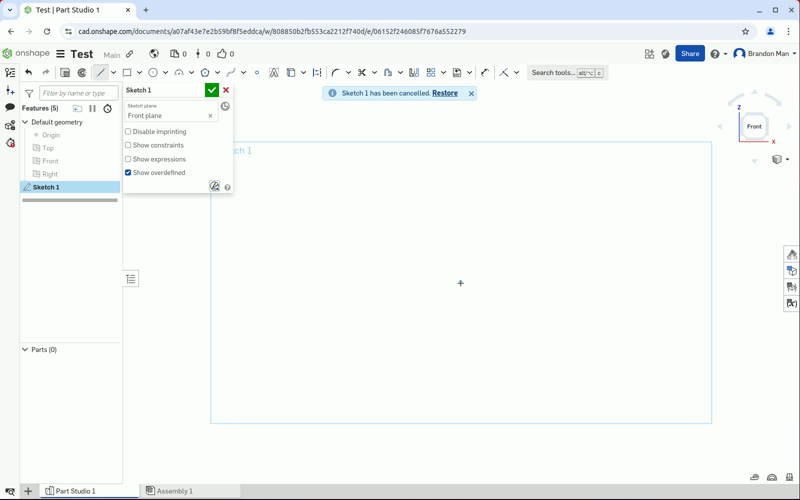
mouse_move(534, 282)
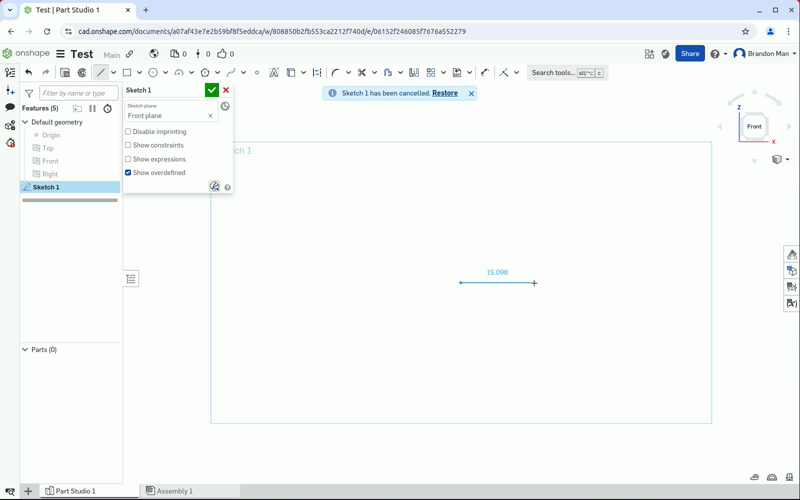
click(534, 282)
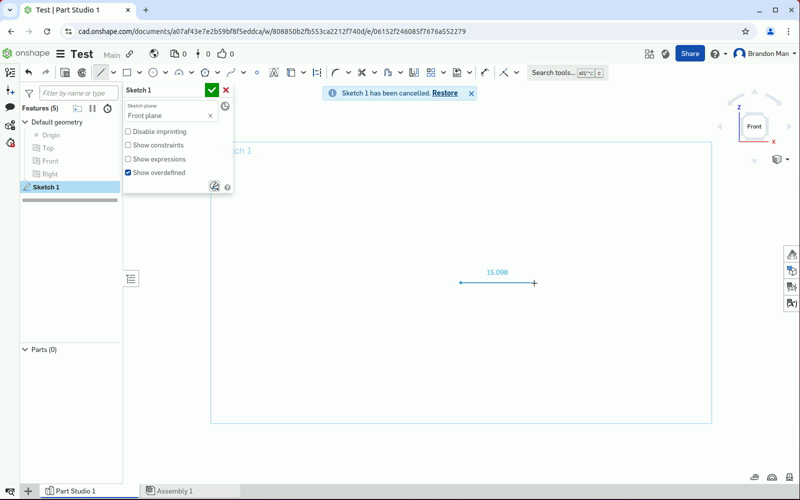
key_up(shift)
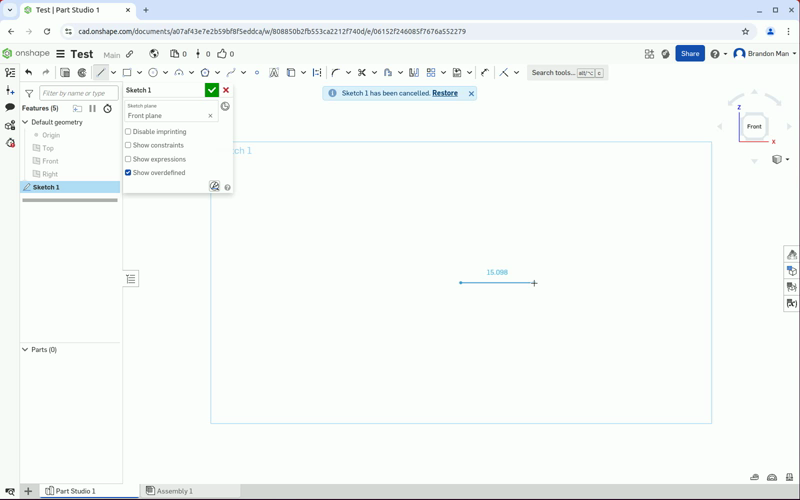
key_down(shift)
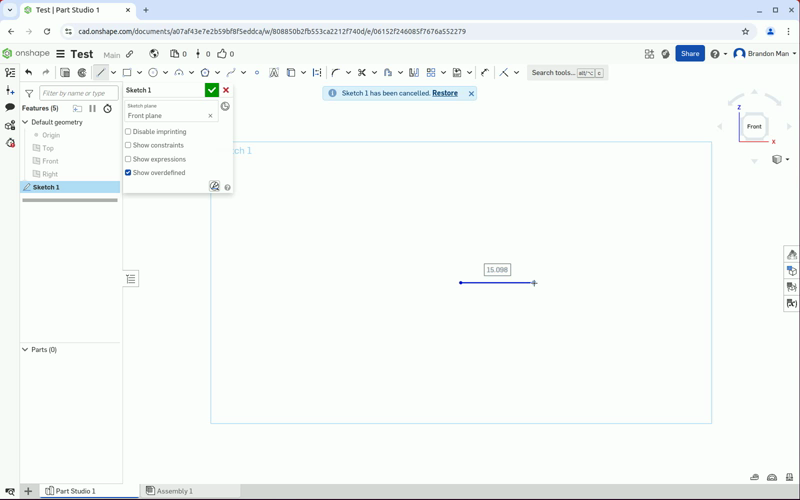
mouse_move(564, 282)
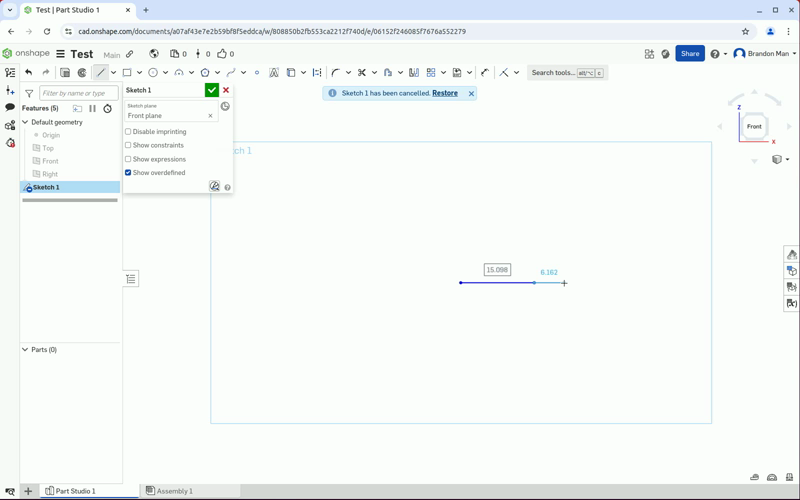
mouse_move(534, 232)
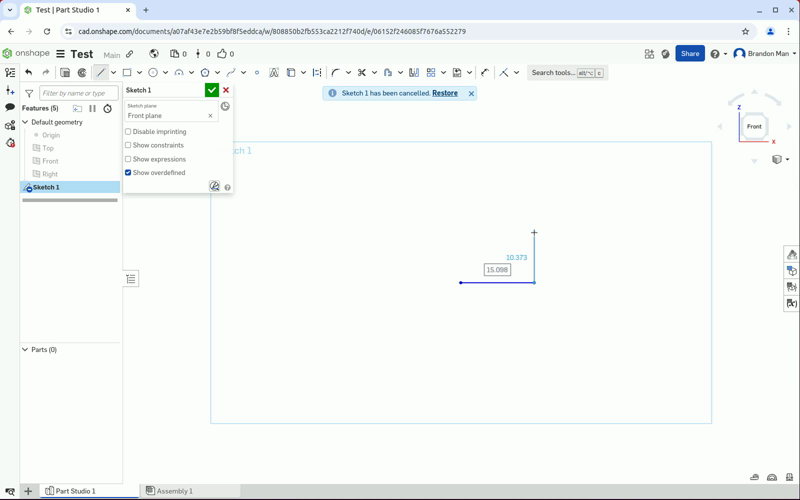
click(534, 232)
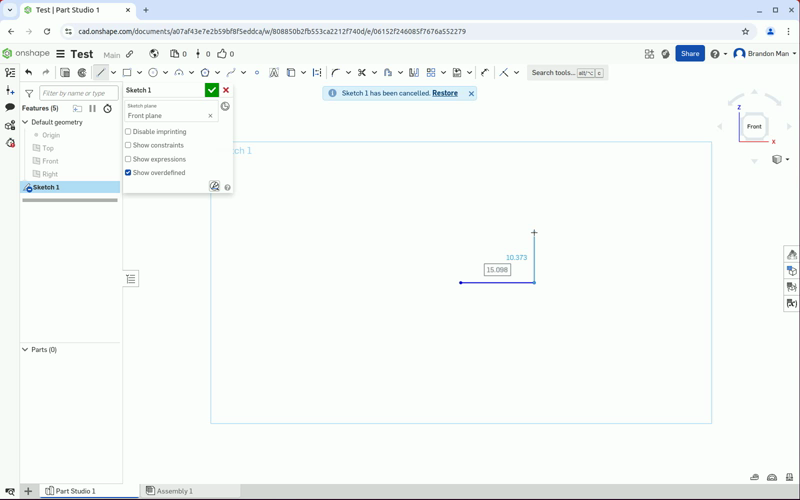
key_up(shift)
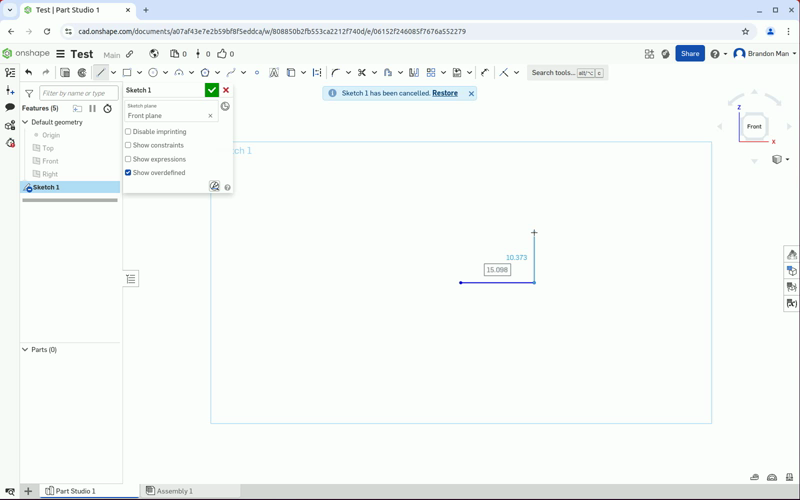
key_down(shift)
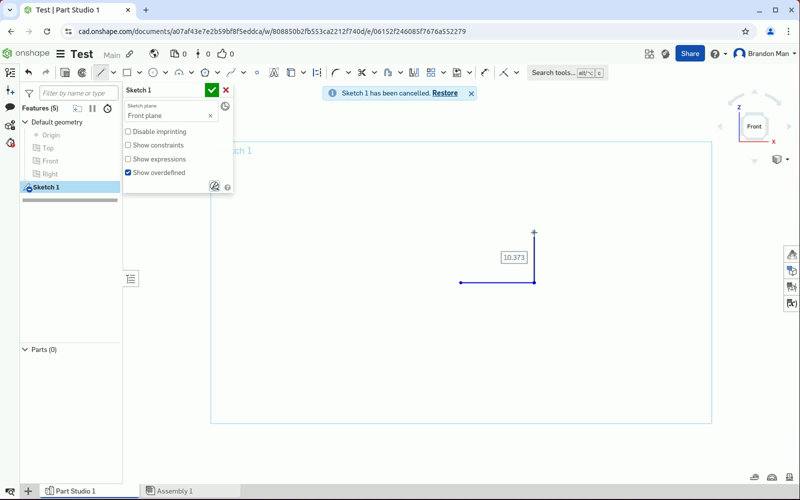
mouse_move(460, 232)
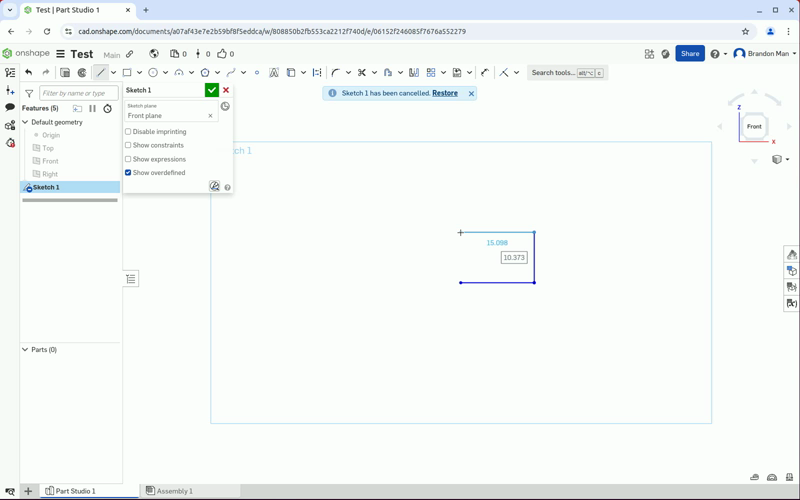
click(460, 232)
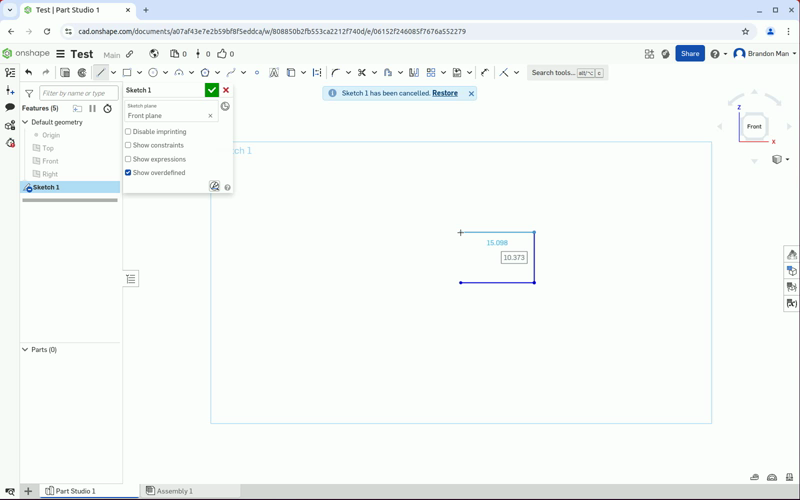
key_up(shift)
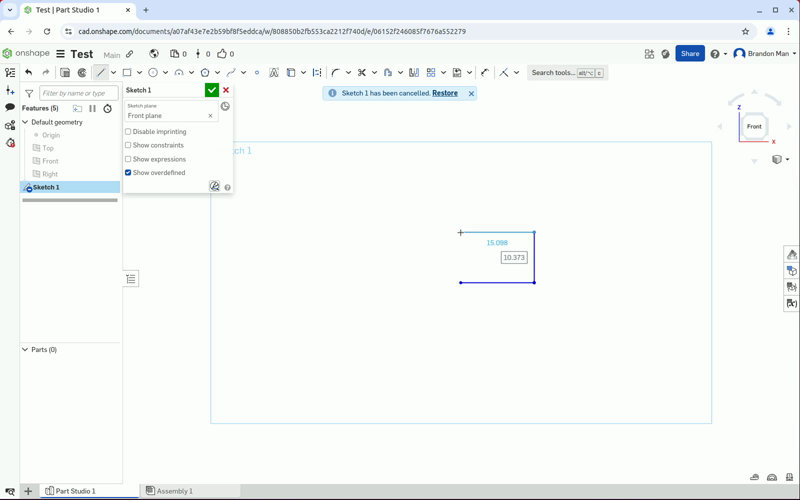
mouse_move(490, 232)
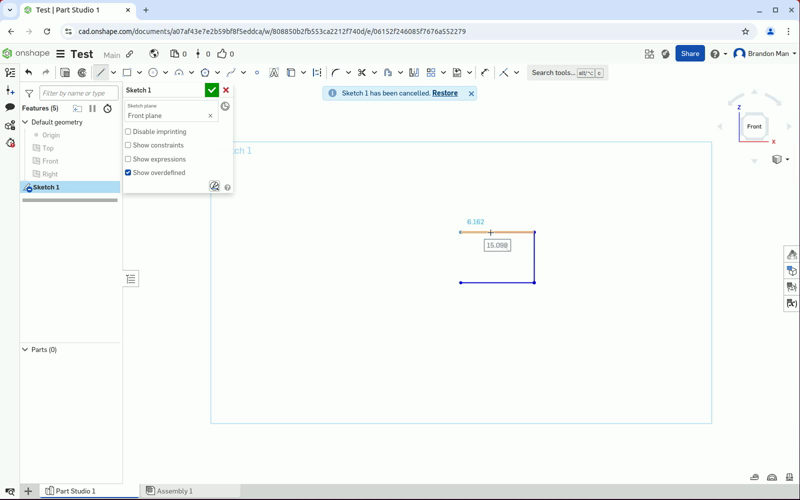
key_down(shift)
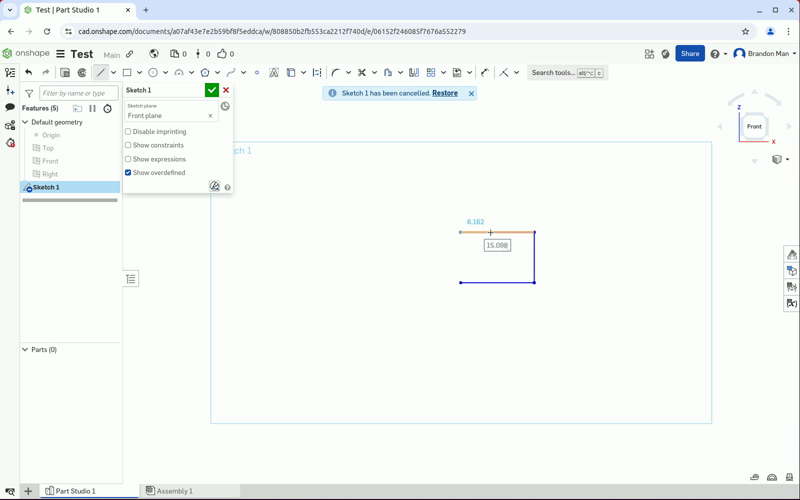
mouse_move(460, 282)
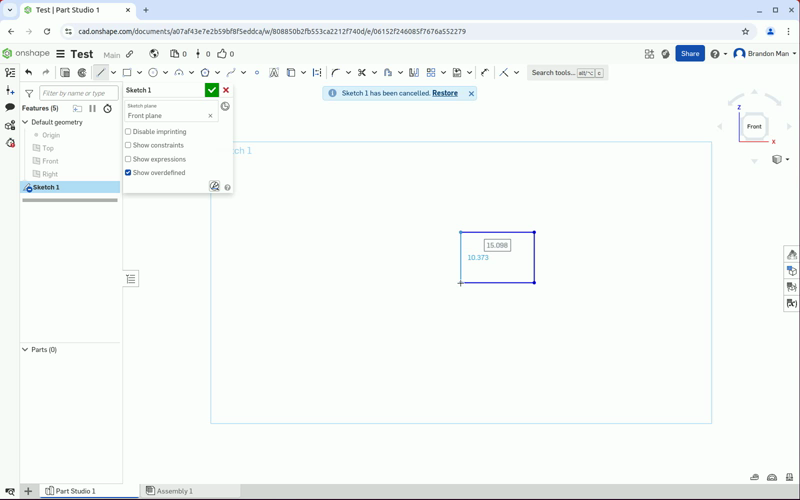
key_up(shift)
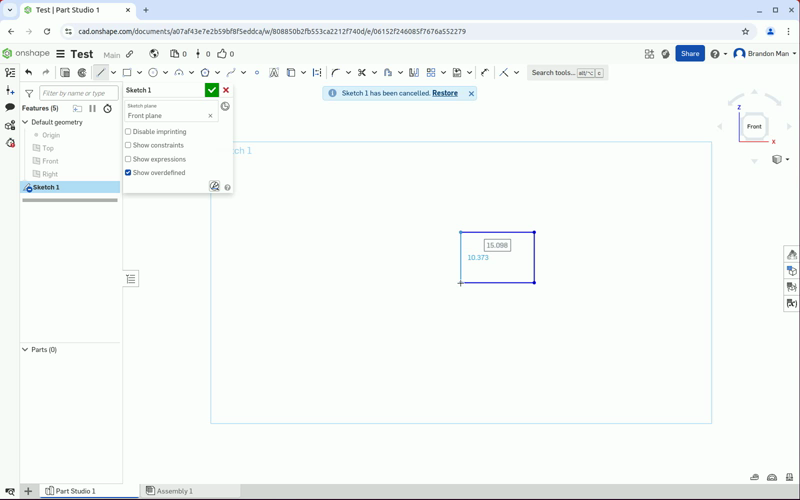
click(460, 282)
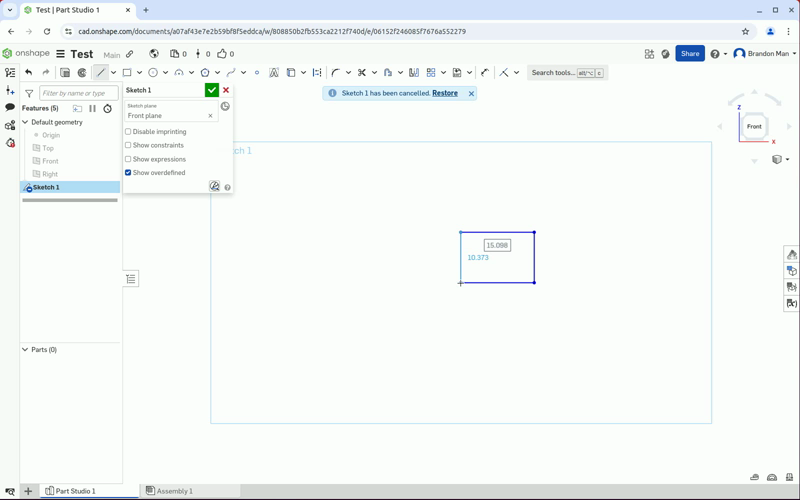
key(esc)
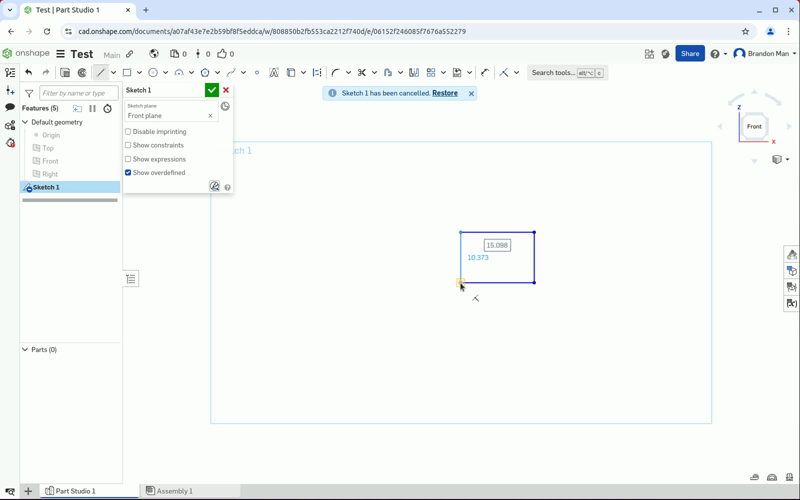
mouse_move(509, 253)
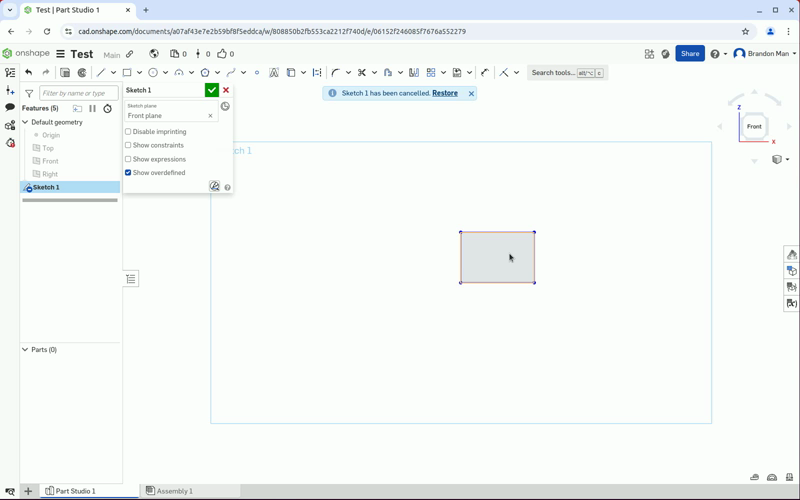
click(509, 253)
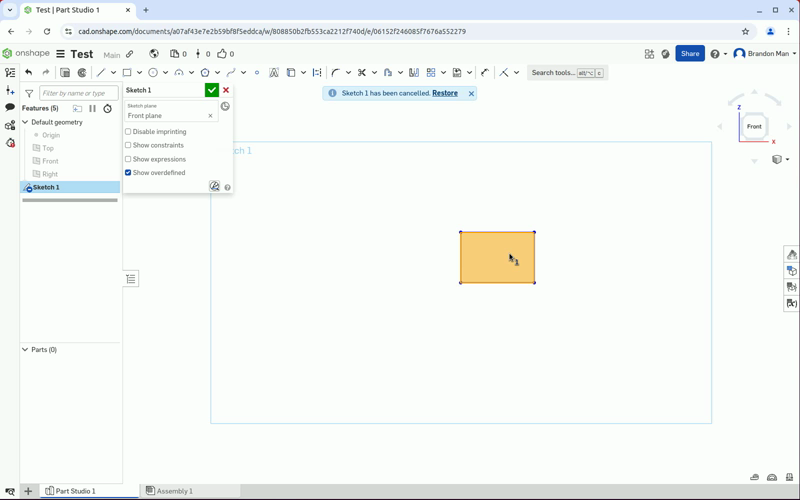
mouse_move(73, 352)
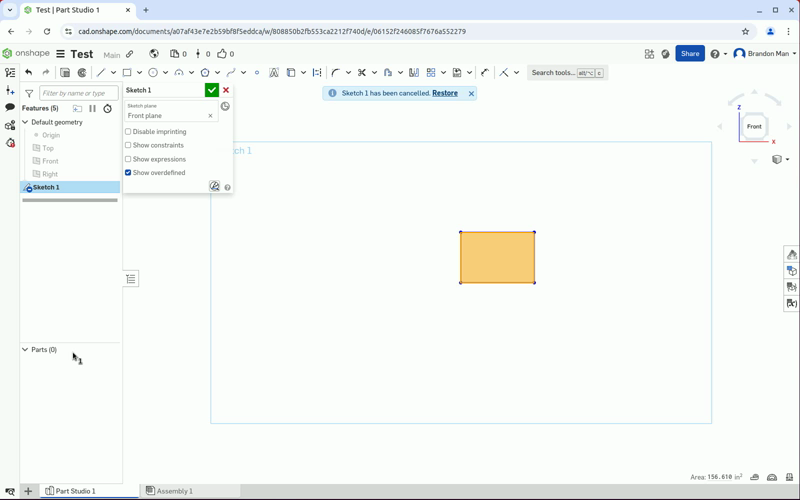
key(shift+y)
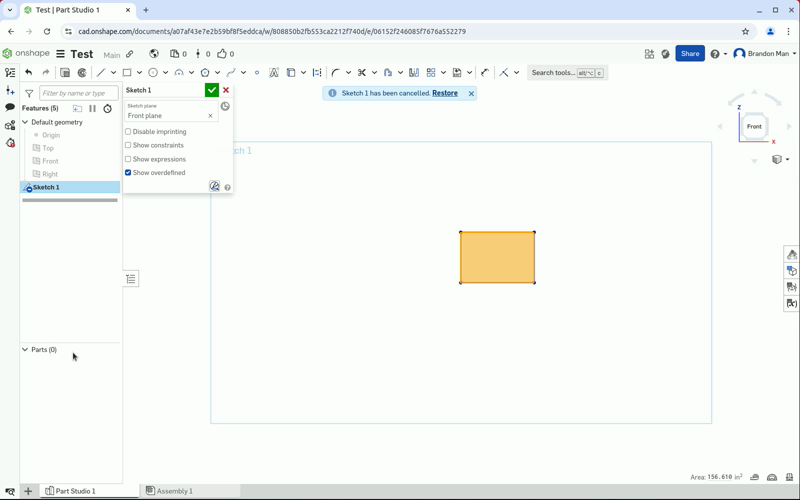
key(shift+e)
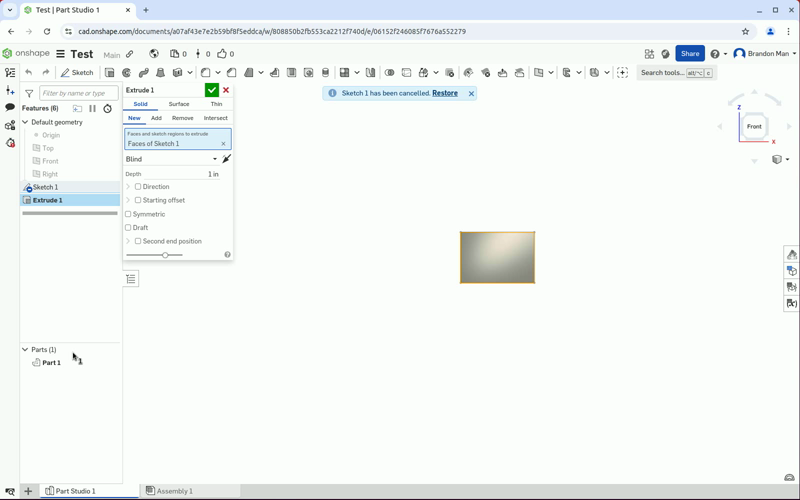
mouse_move(143, 106)
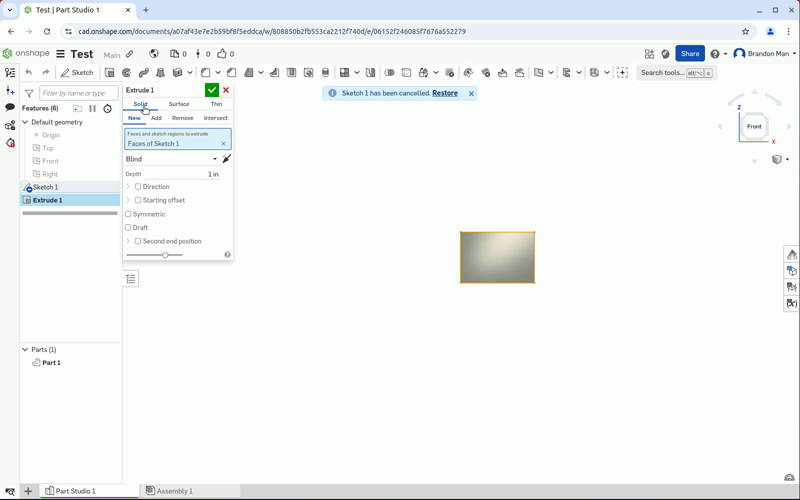
click(143, 106)
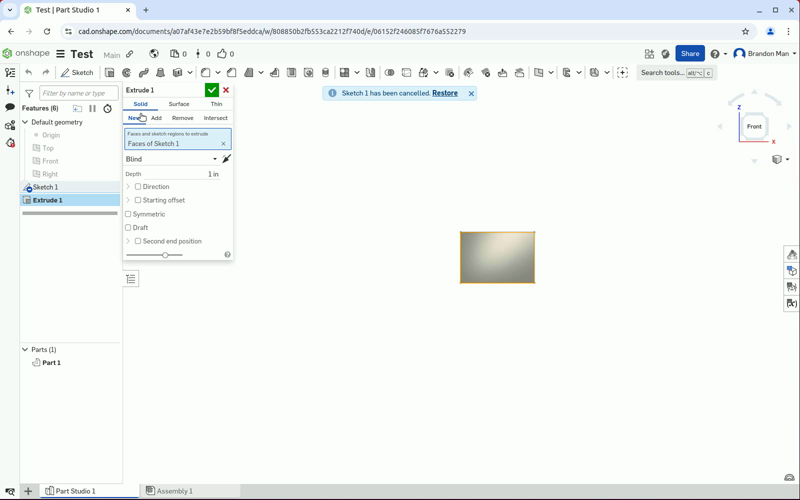
mouse_move(137, 120)
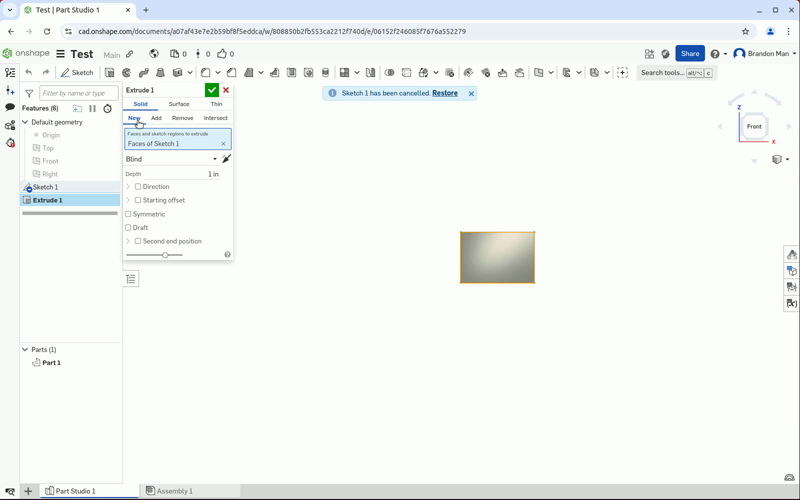
click(137, 120)
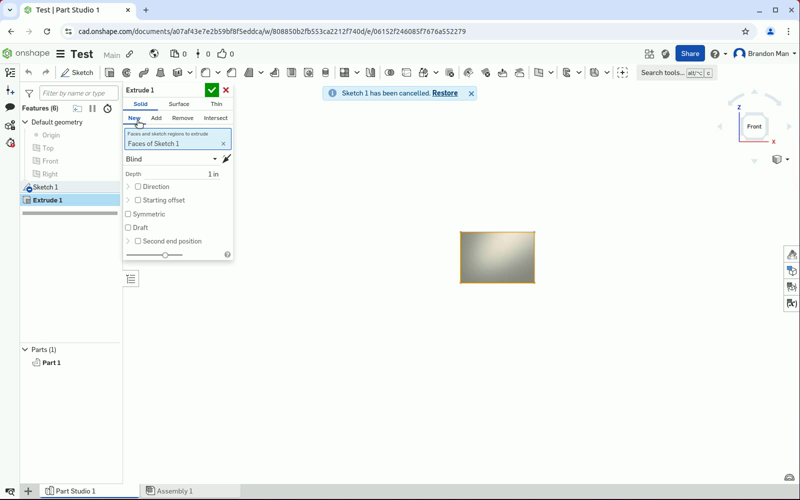
key(tab, 4)
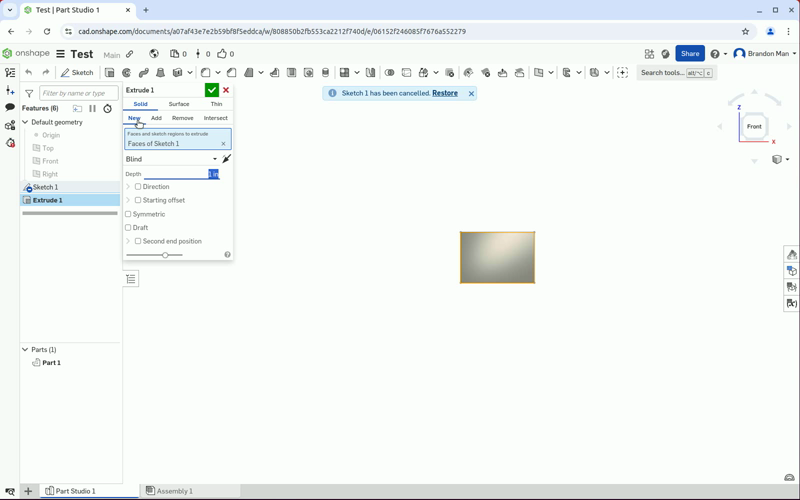
text(23.108)
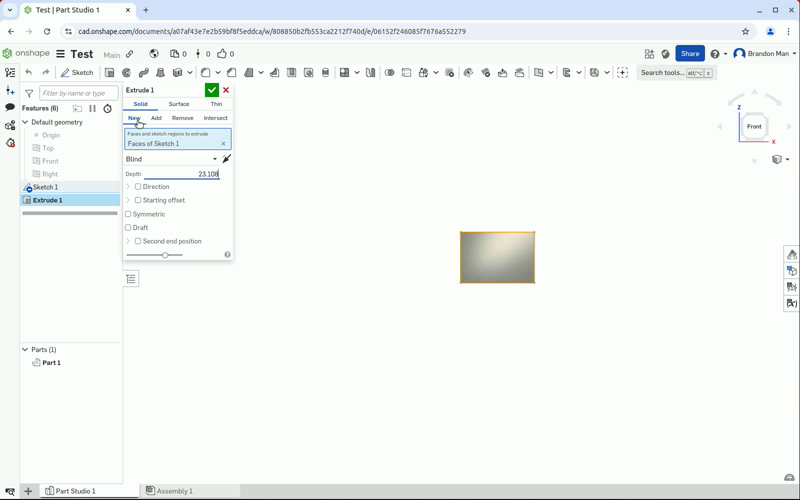
key(enter)
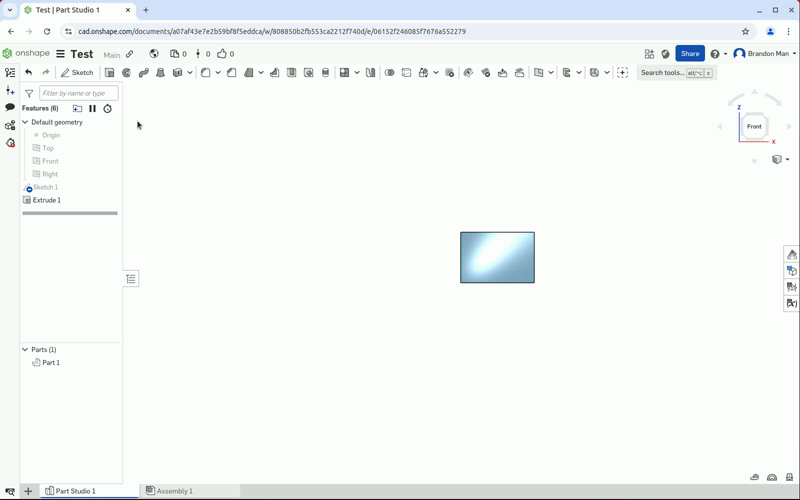
key(shift+h)
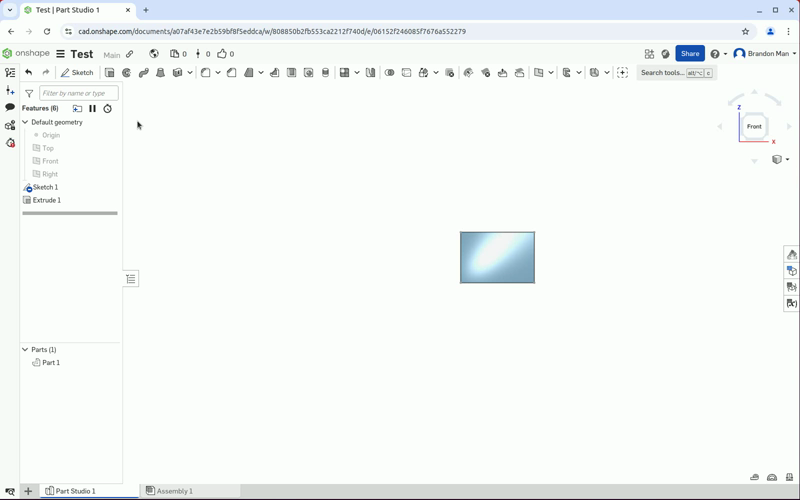
key(shift+h)
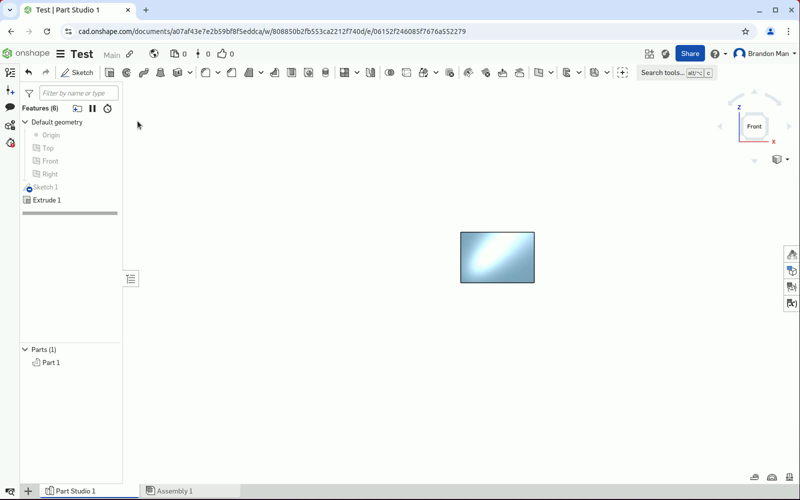
mouse_move(73, 189)
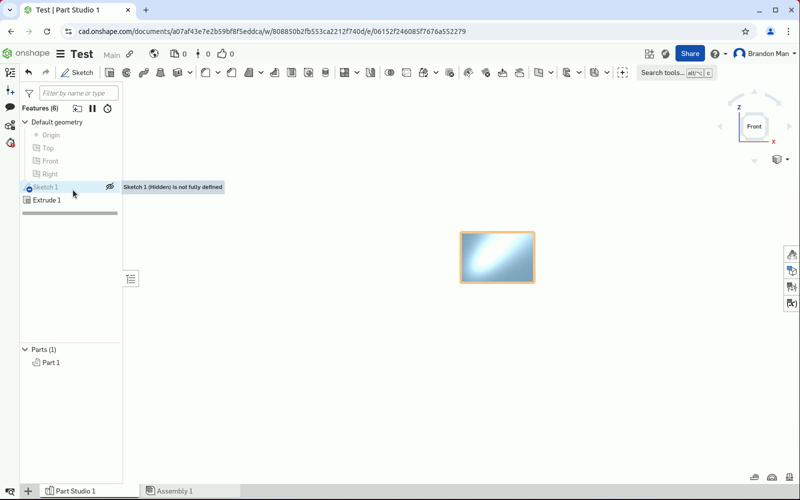
click(73, 189)
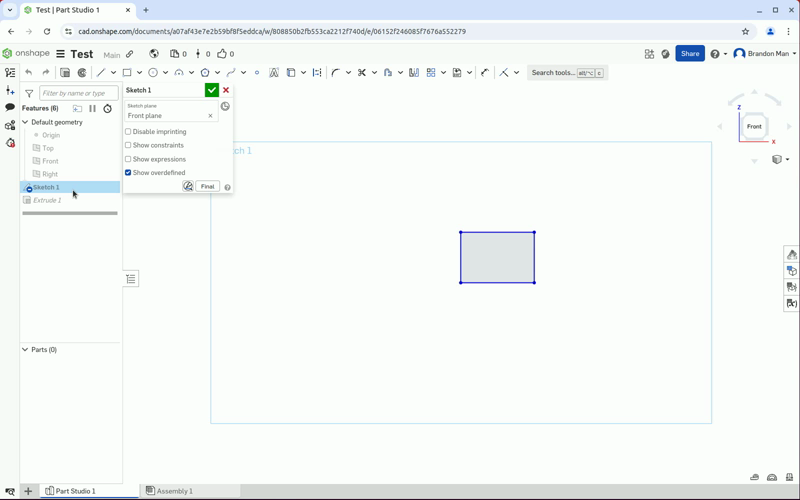
mouse_move(229, 92)
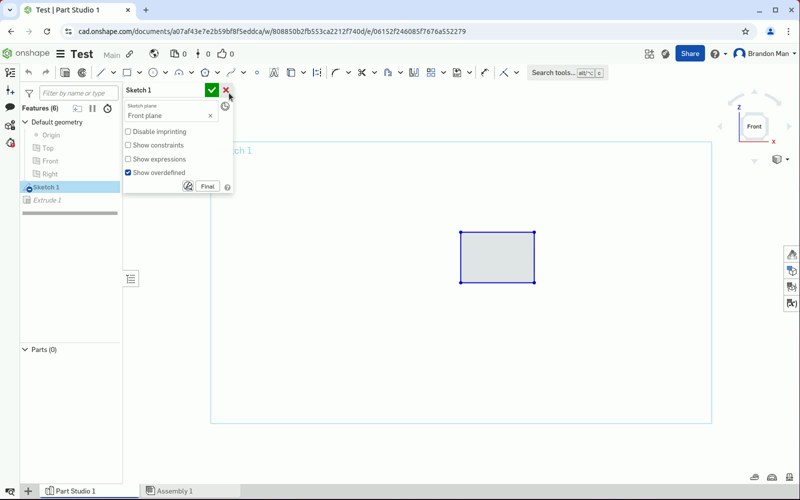
click(229, 92)
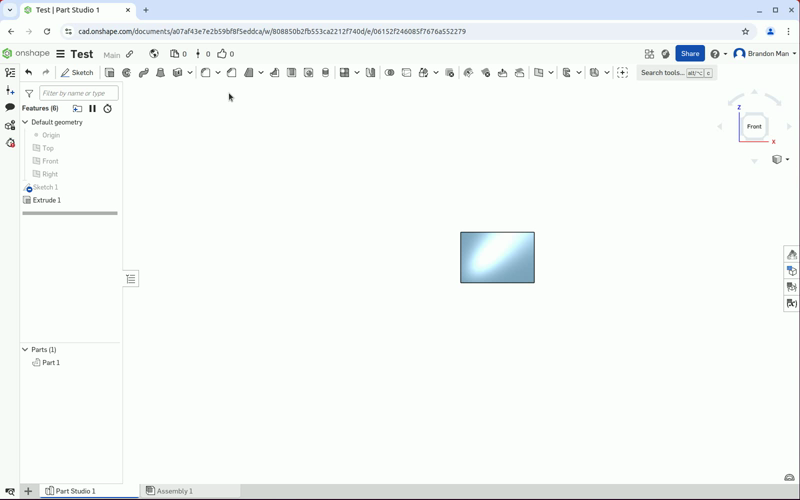
mouse_move(73, 352)
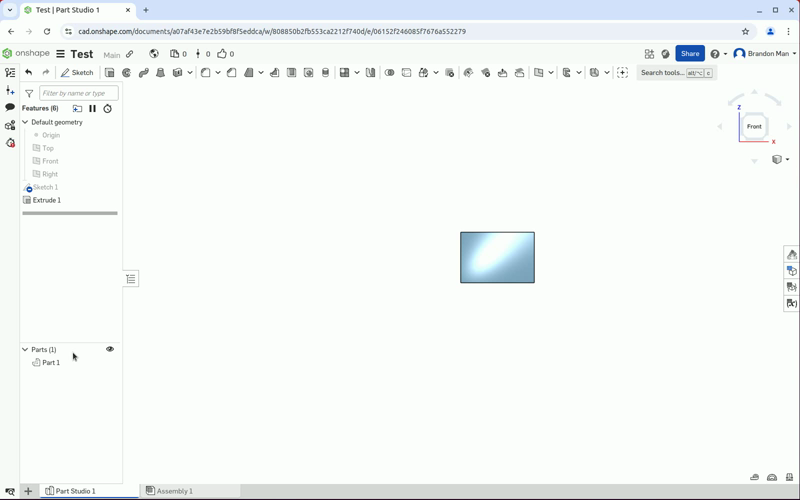
key(y)
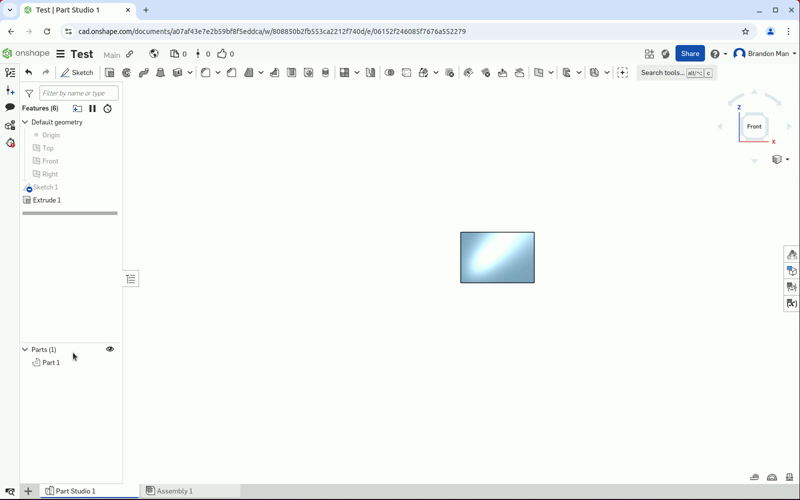
key(shift+p)
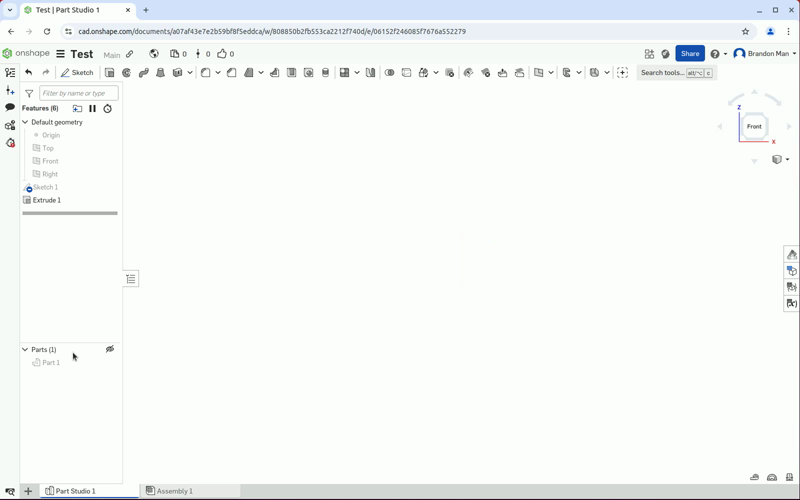
key(space)
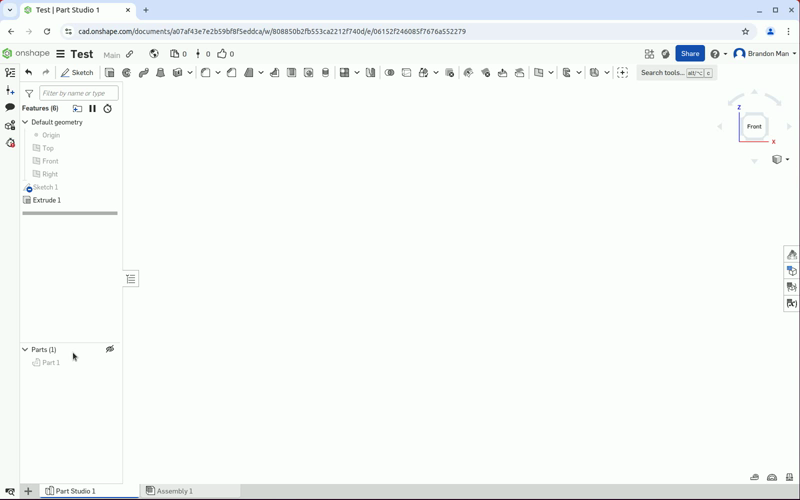
key_down(shift)
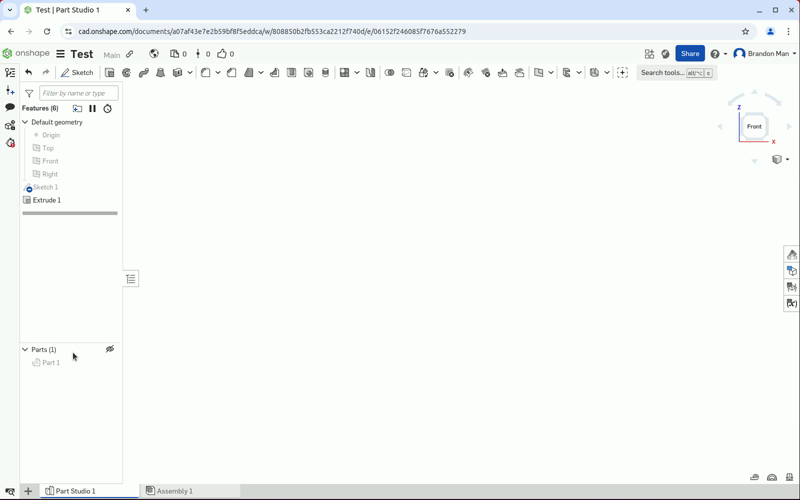
key(down)
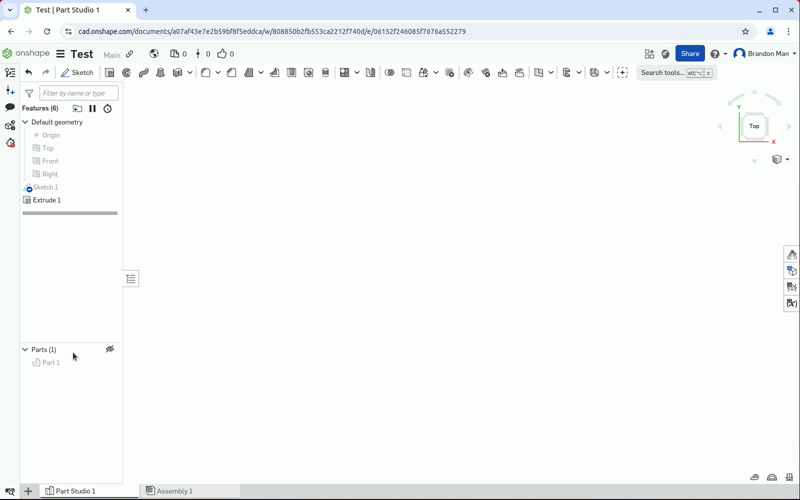
key_up(shift)
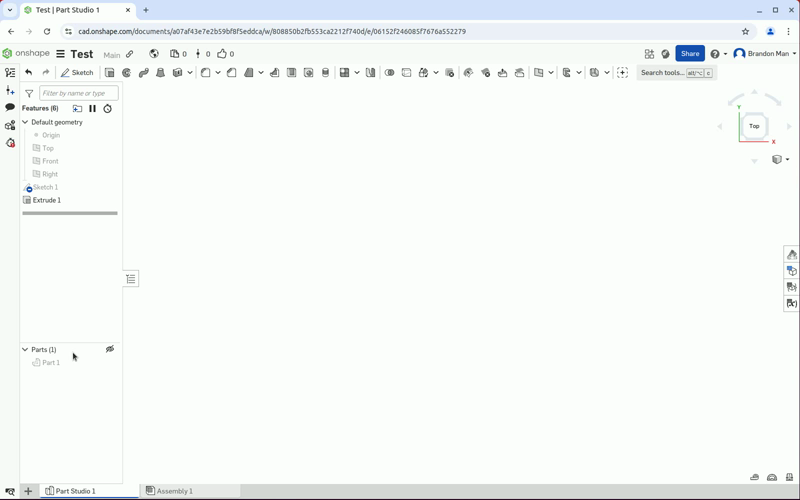
mouse_move(73, 352)
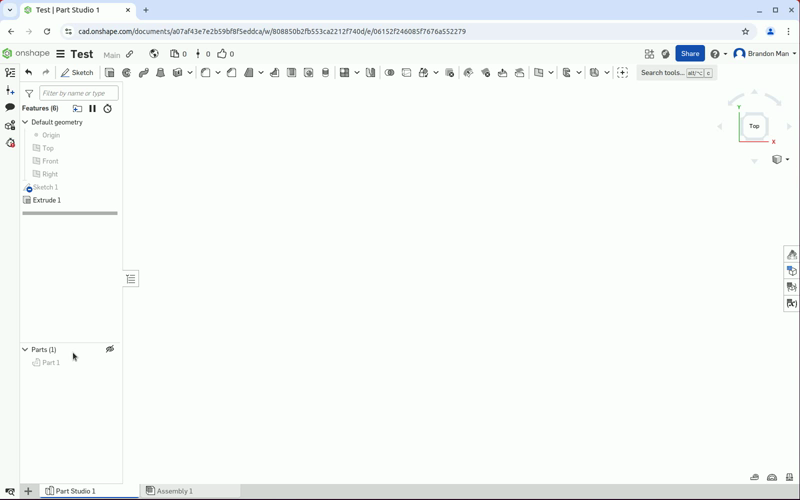
key(shift+y)
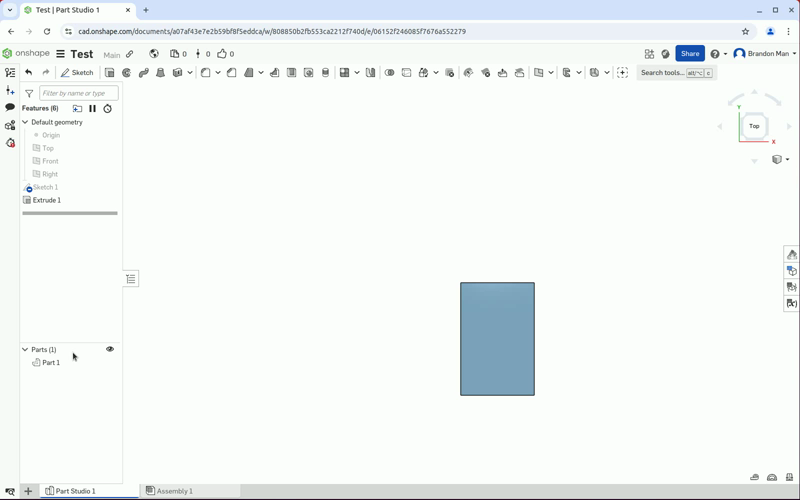
mouse_move(541, 75)
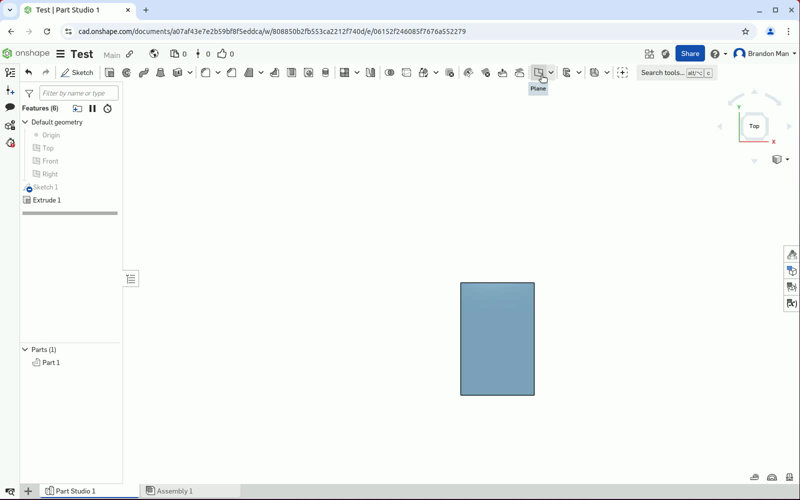
click(541, 75)
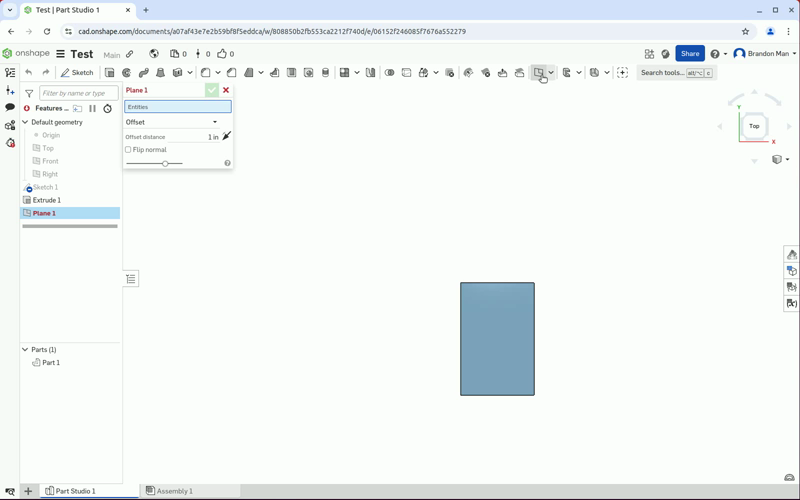
mouse_move(73, 150)
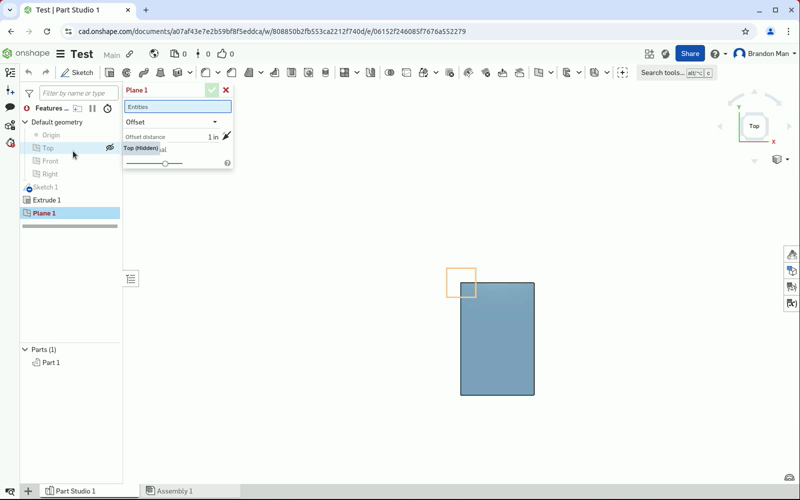
click(73, 150)
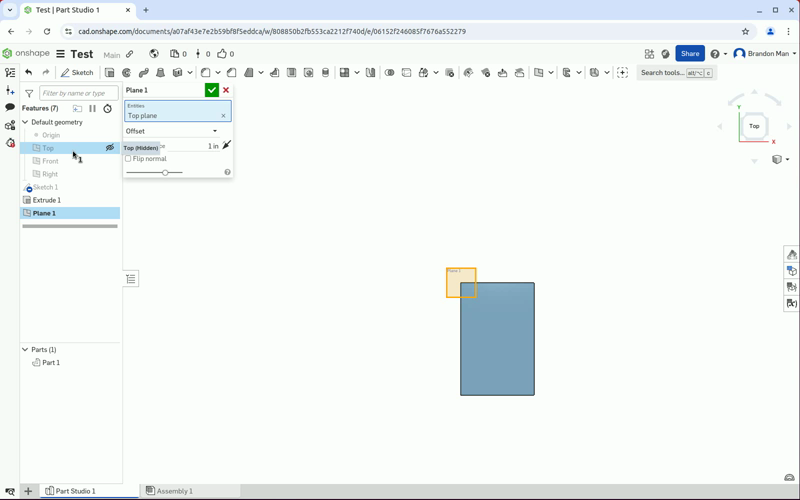
key(tab, 2)
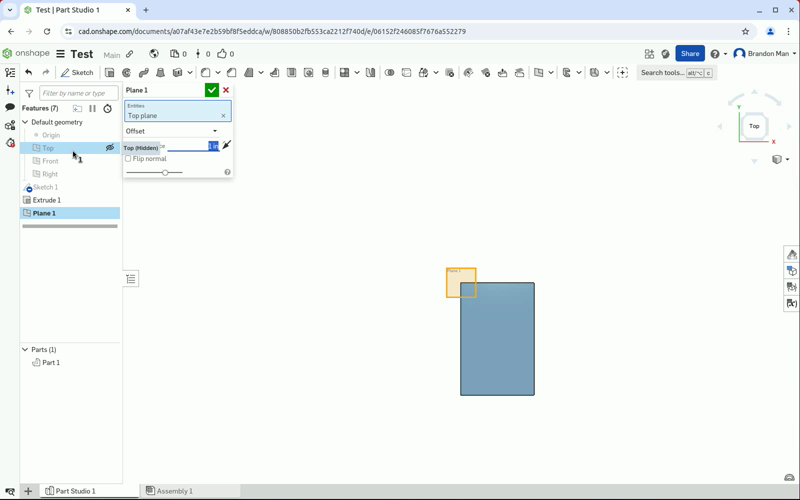
text(10.352)
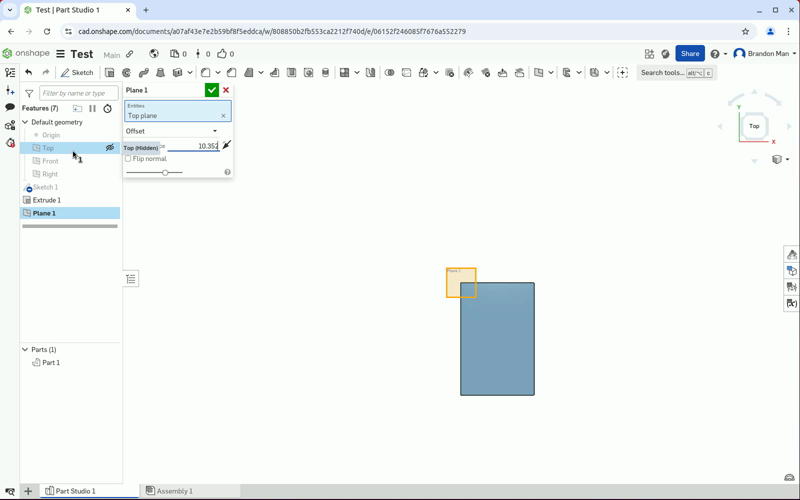
key(enter, 2)
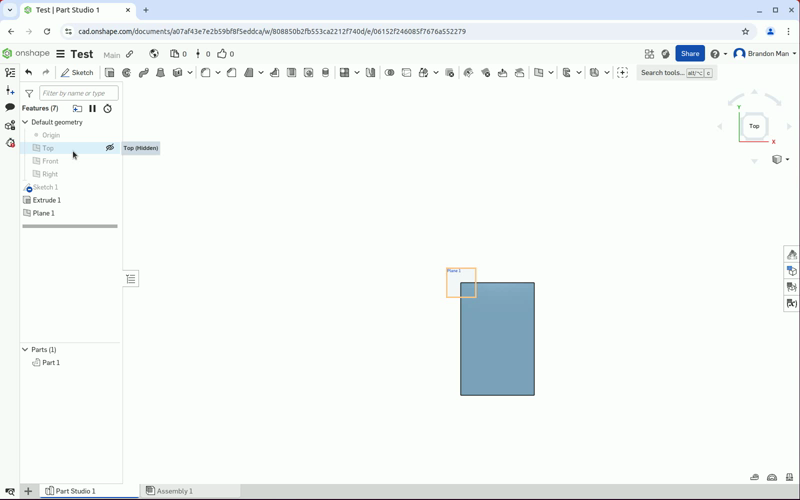
key(shift+s)
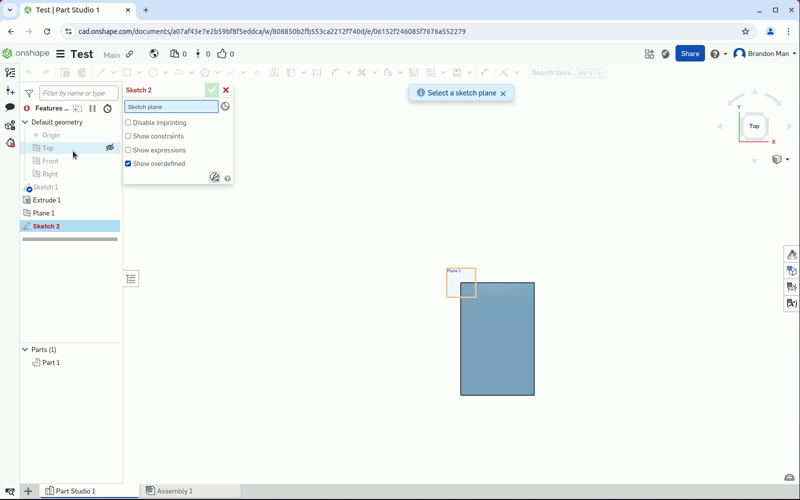
mouse_move(73, 215)
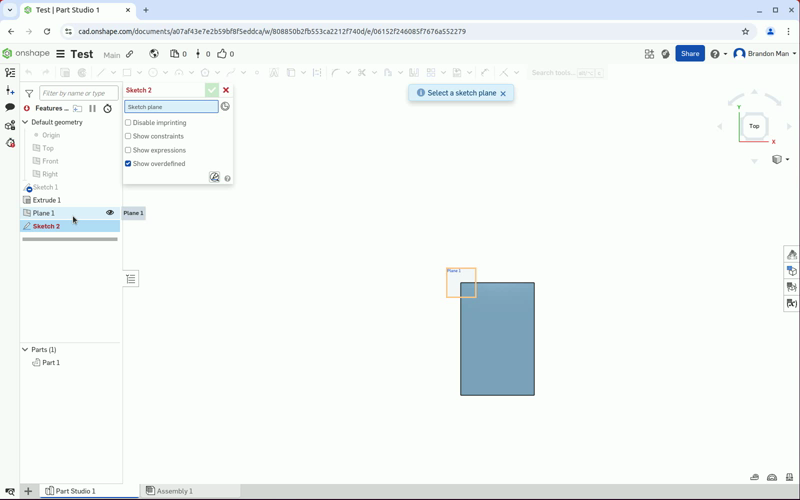
click(73, 215)
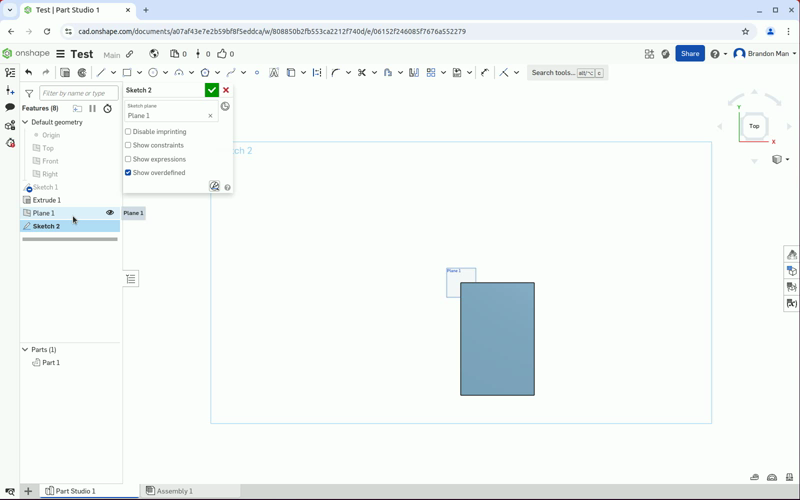
mouse_move(73, 352)
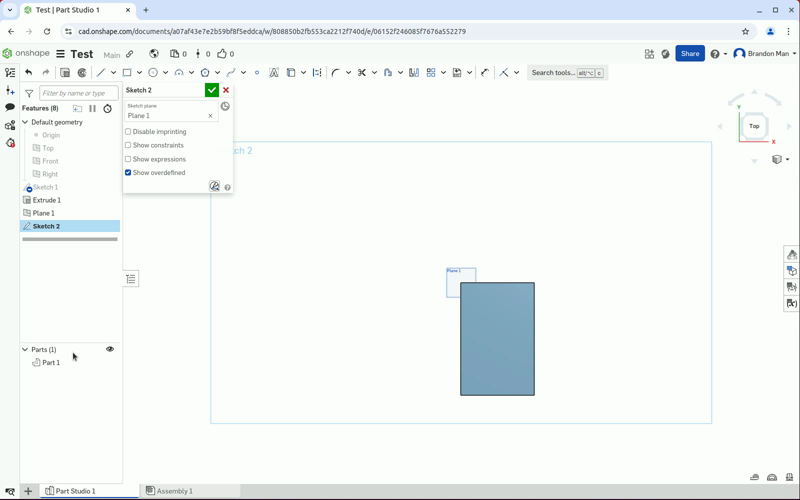
key(y)
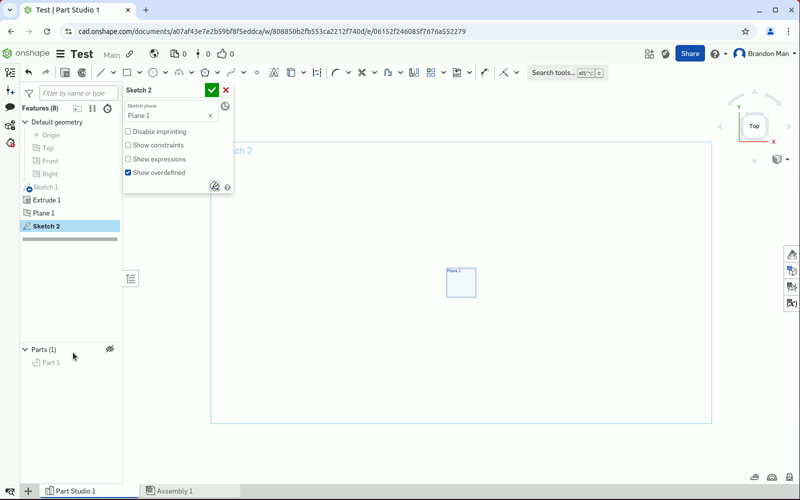
key(l)
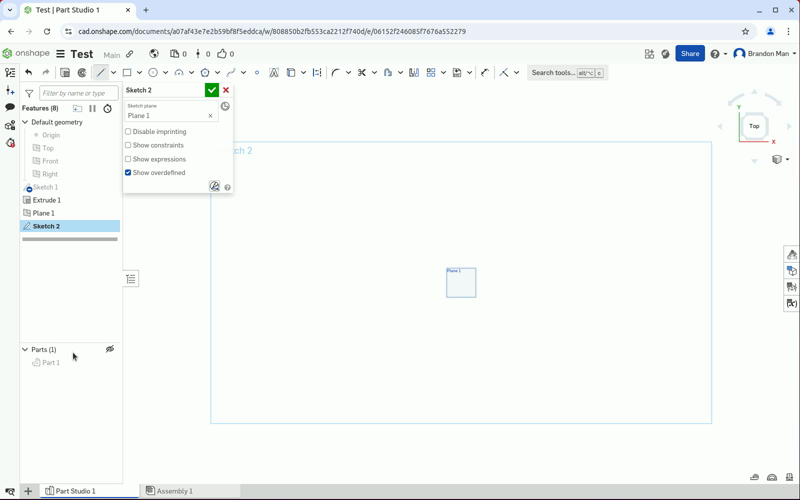
key_down(shift)
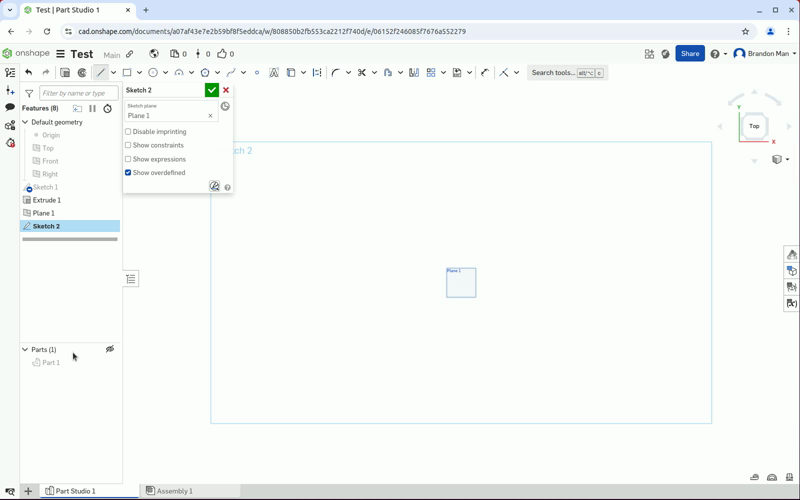
mouse_move(460, 325)
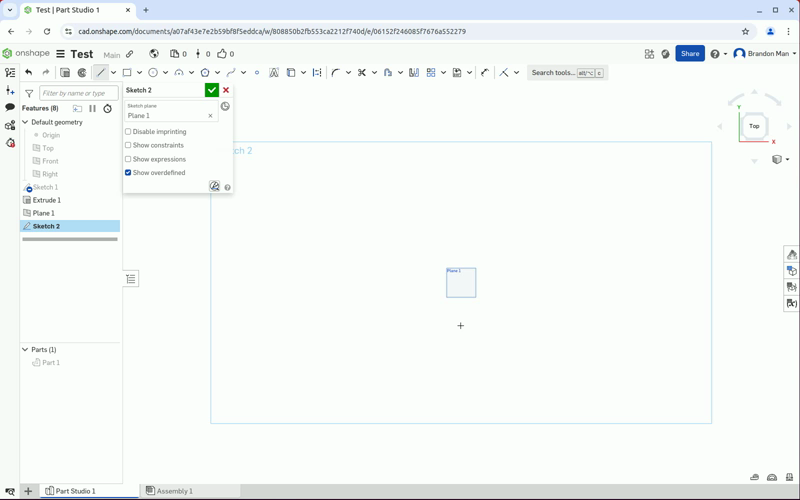
click(460, 325)
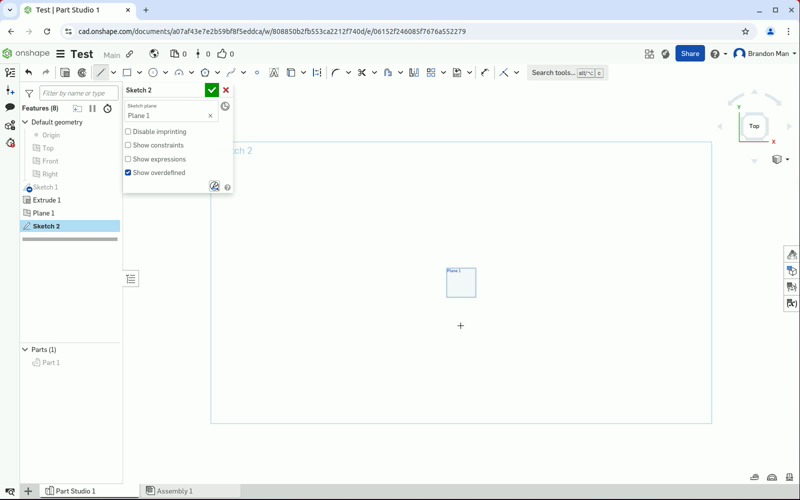
key_up(shift)
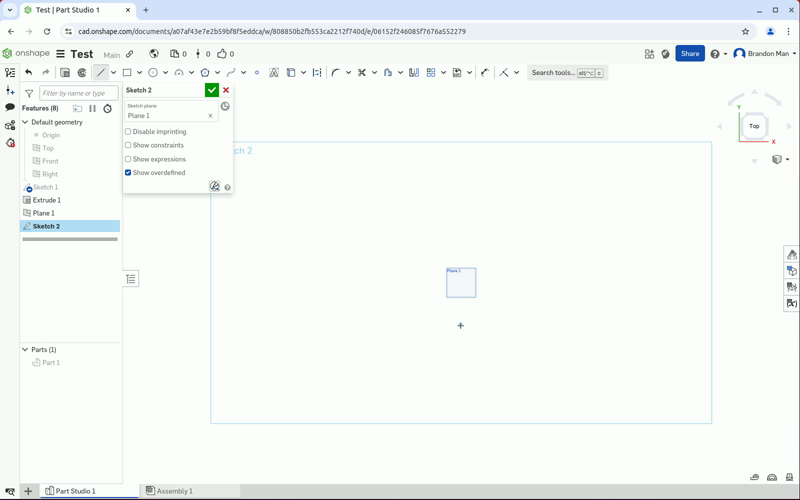
key_down(shift)
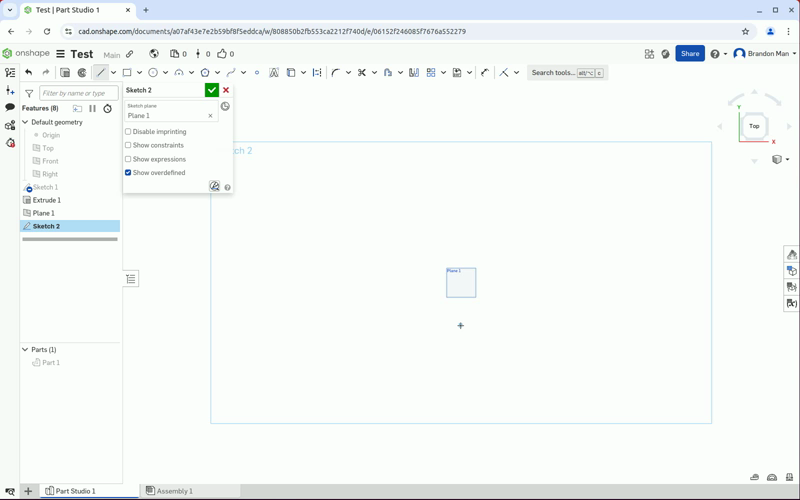
mouse_move(490, 325)
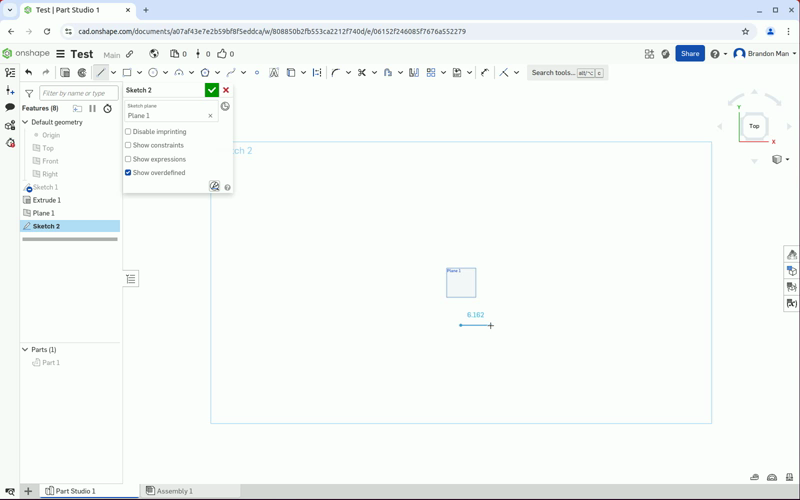
mouse_move(492, 325)
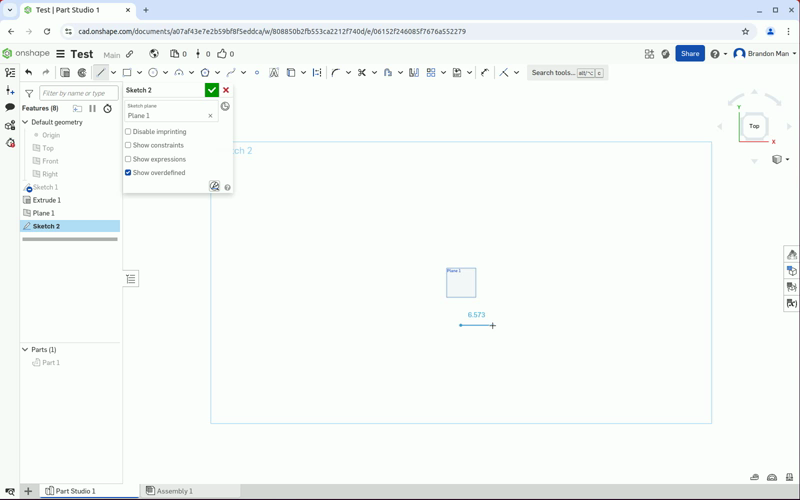
click(492, 325)
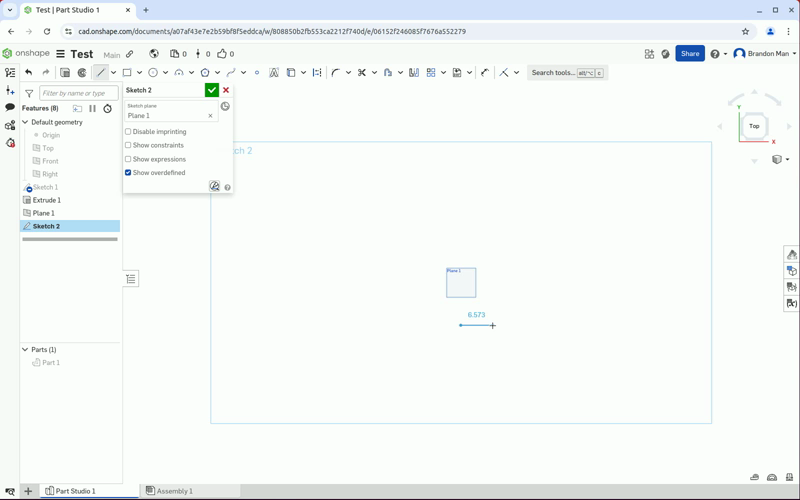
key_up(shift)
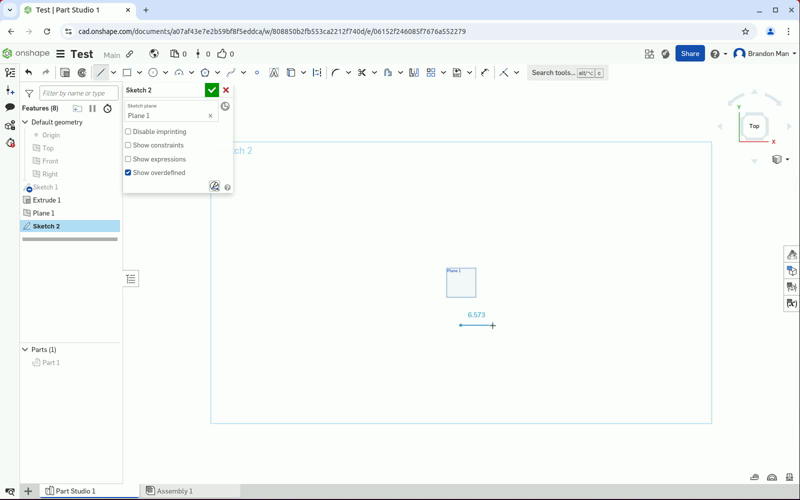
key_down(shift)
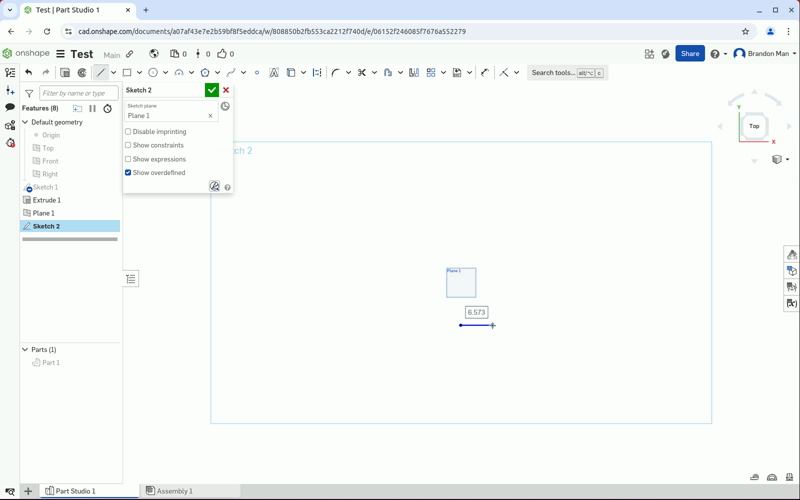
mouse_move(522, 325)
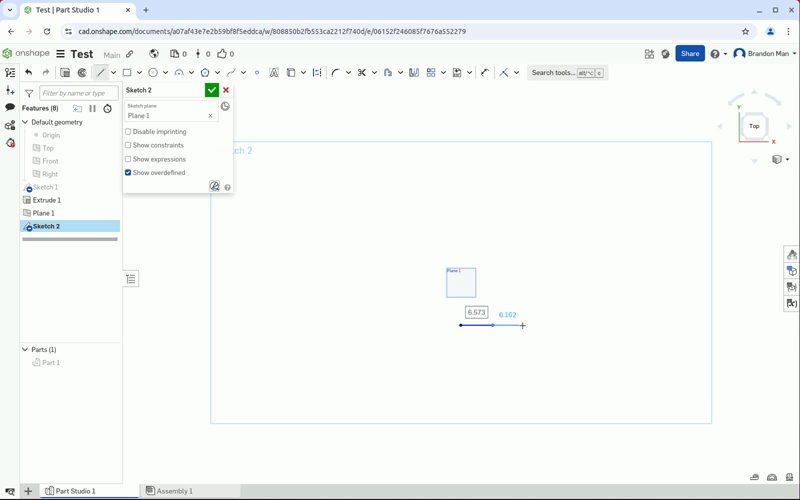
mouse_move(492, 282)
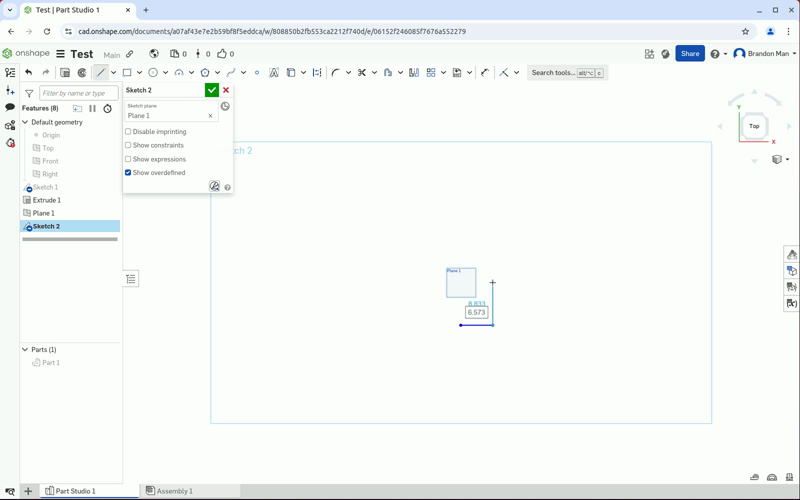
click(492, 282)
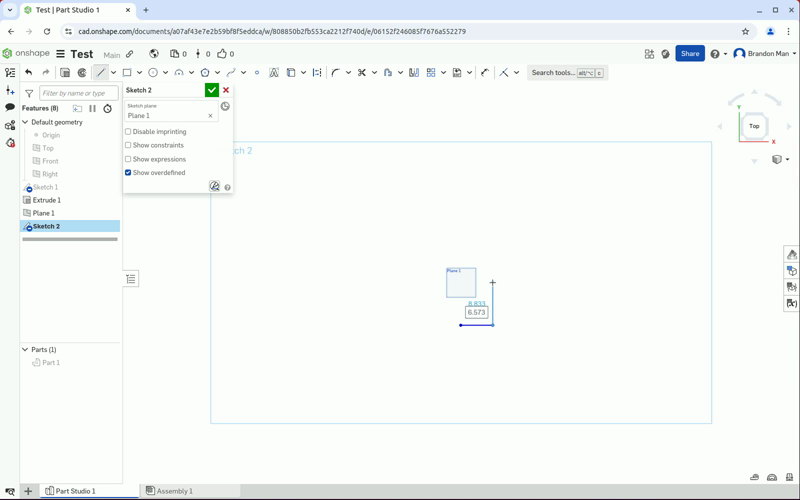
key_up(shift)
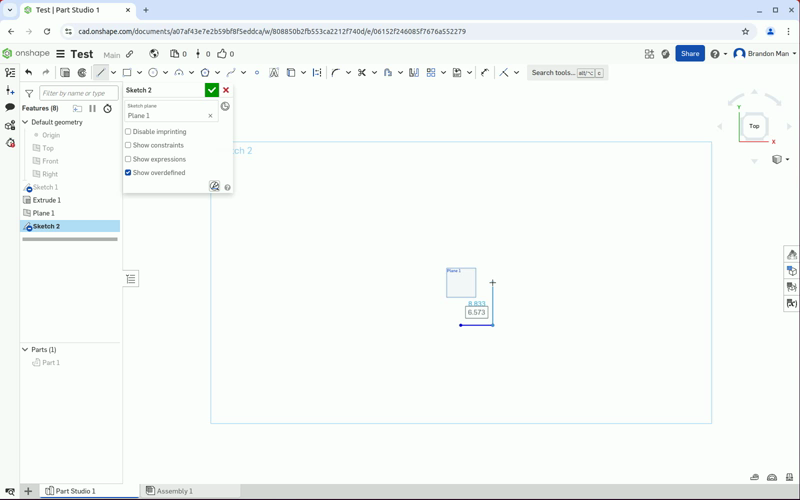
key_down(shift)
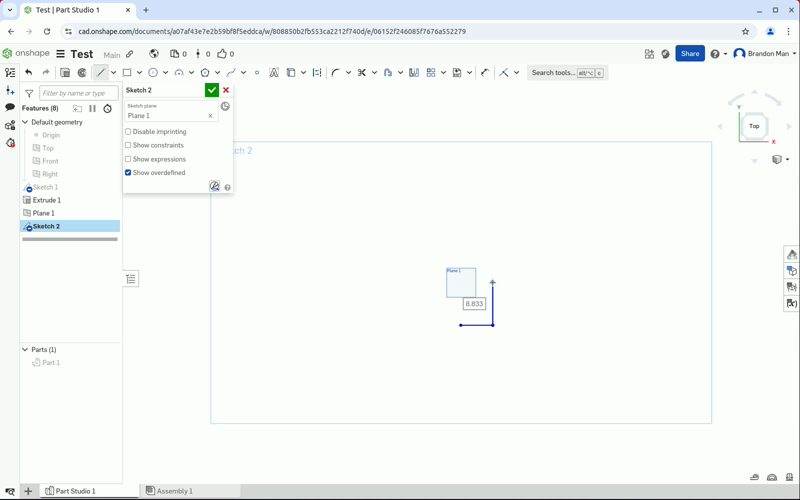
mouse_move(522, 282)
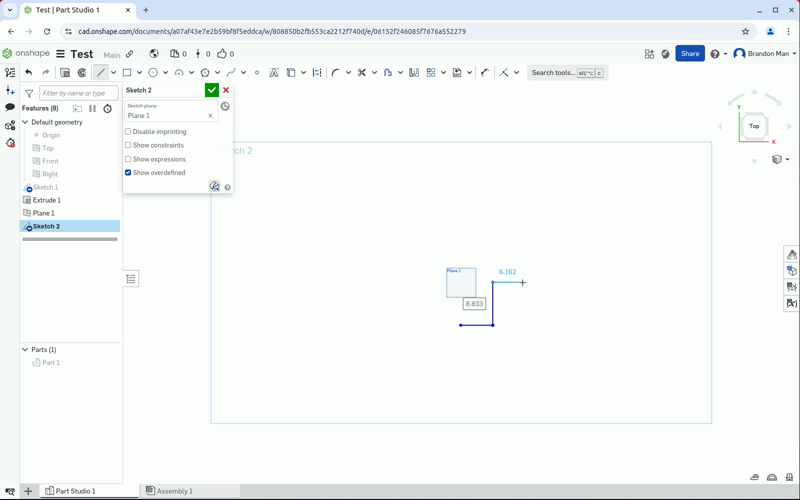
mouse_move(460, 282)
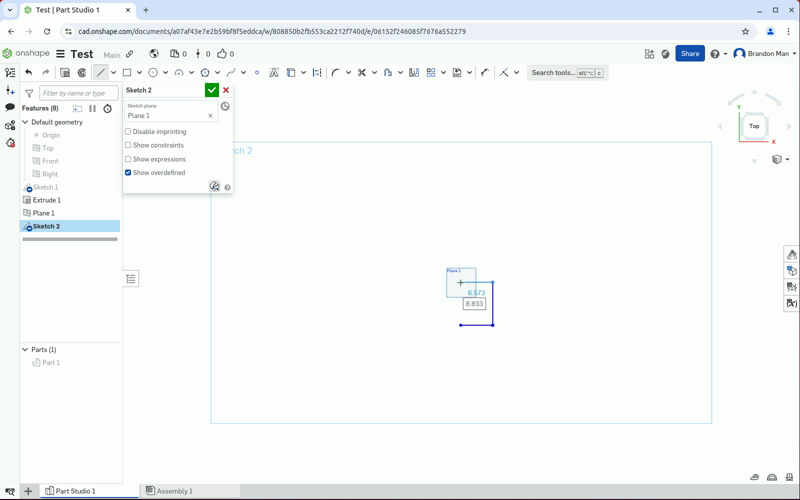
click(460, 282)
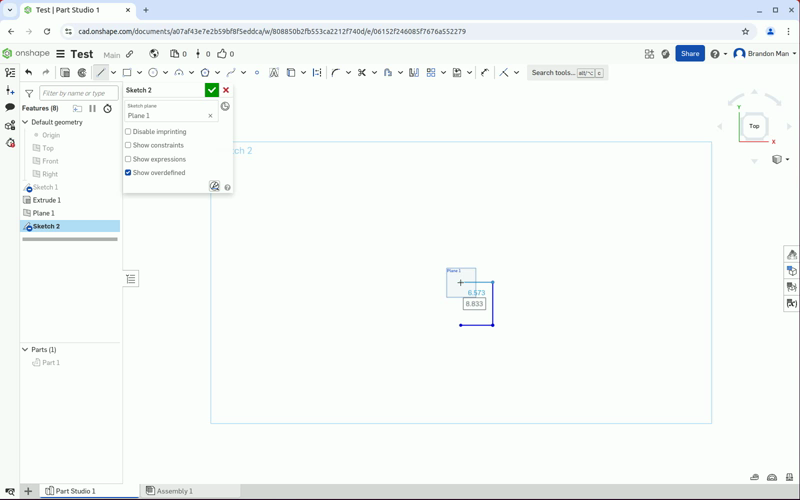
key_up(shift)
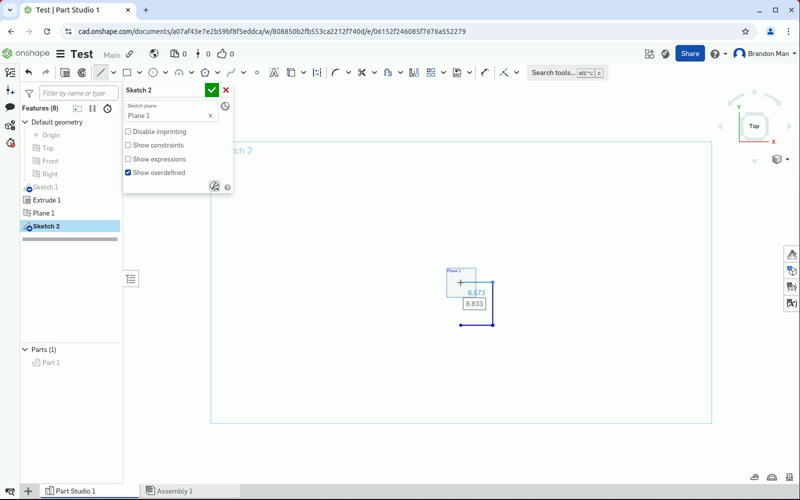
mouse_move(490, 282)
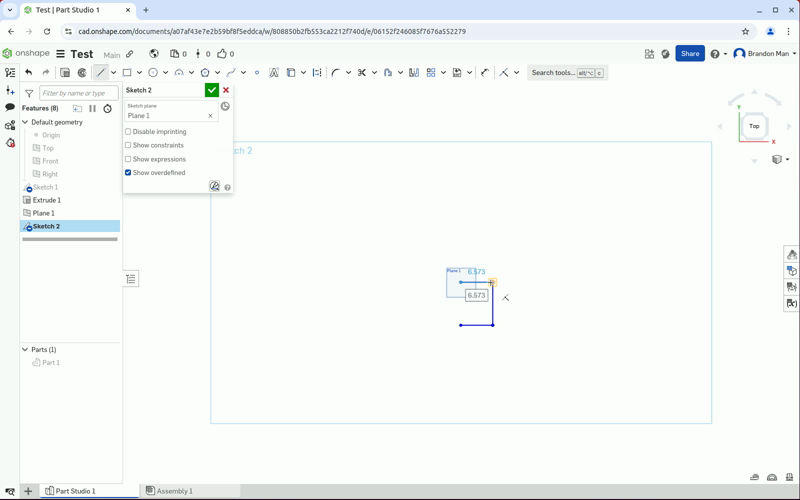
key_down(shift)
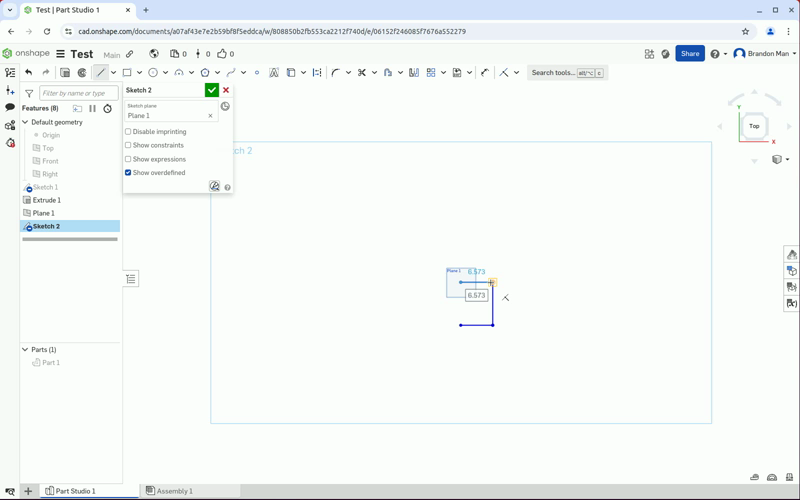
mouse_move(460, 325)
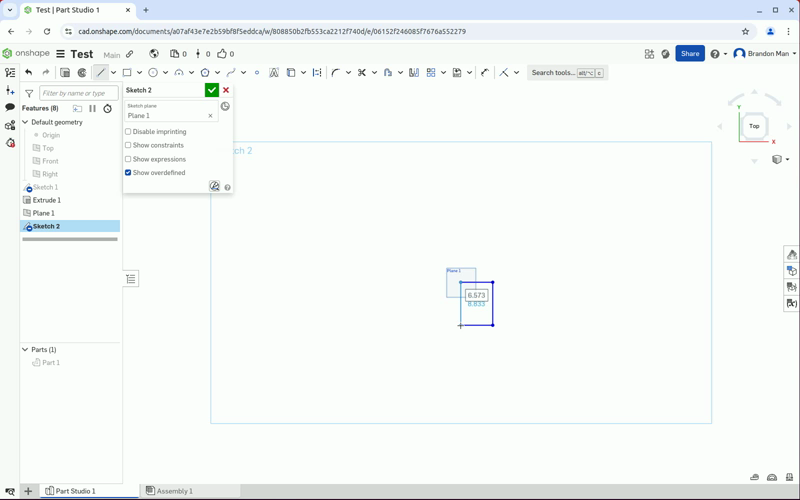
key_up(shift)
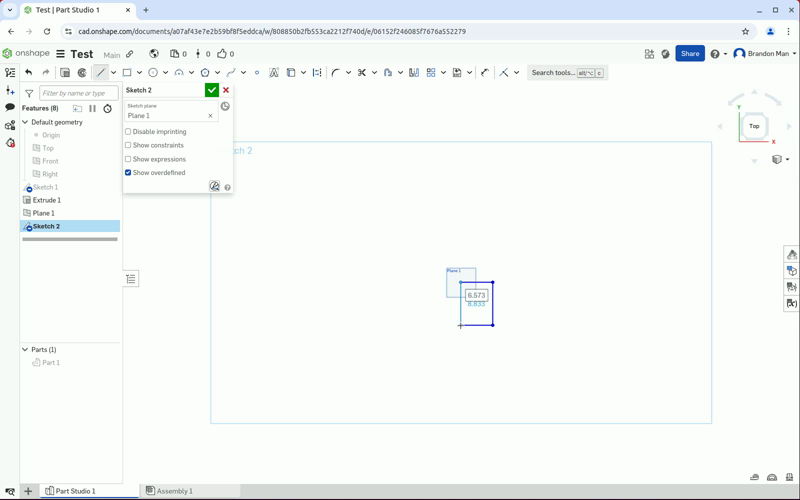
click(460, 325)
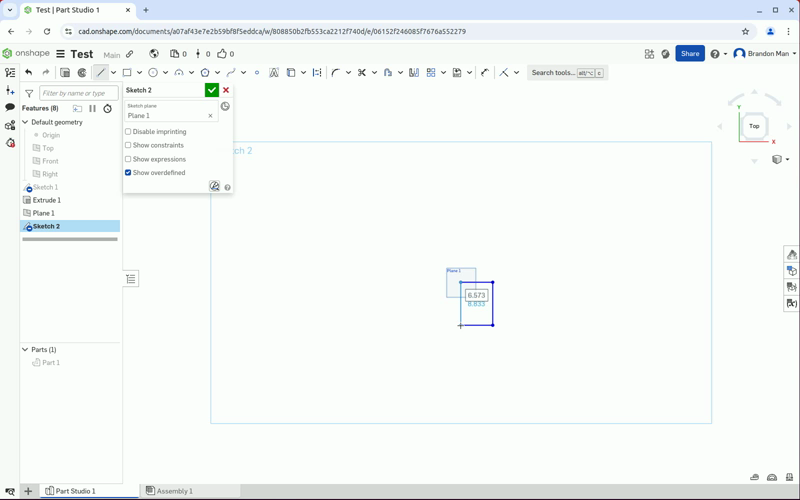
key(esc)
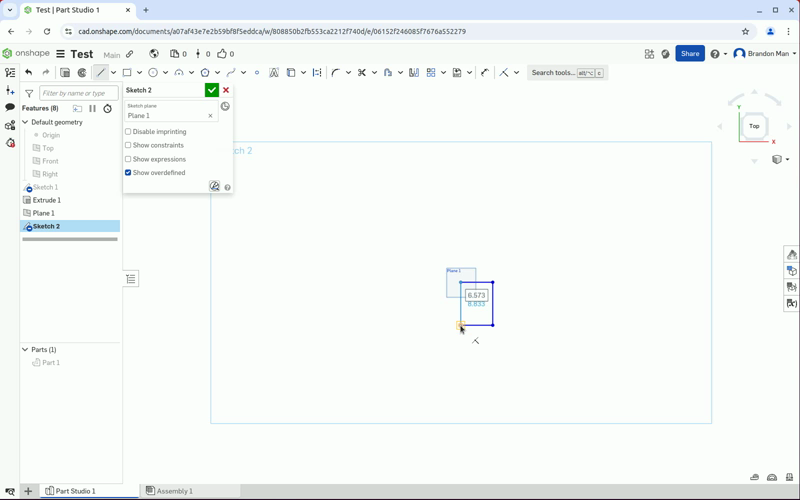
mouse_move(470, 322)
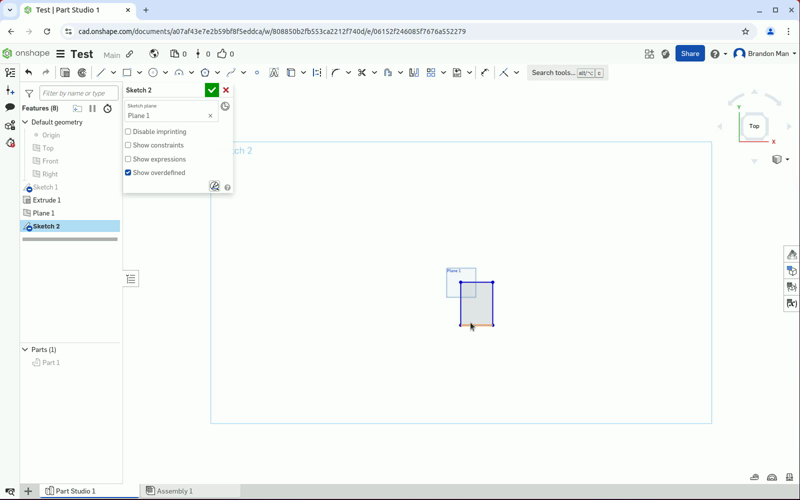
scroll(6)
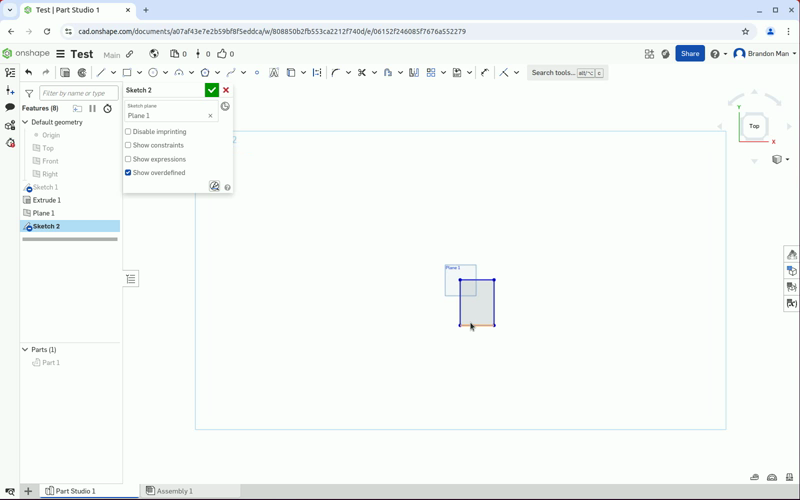
scroll(6)
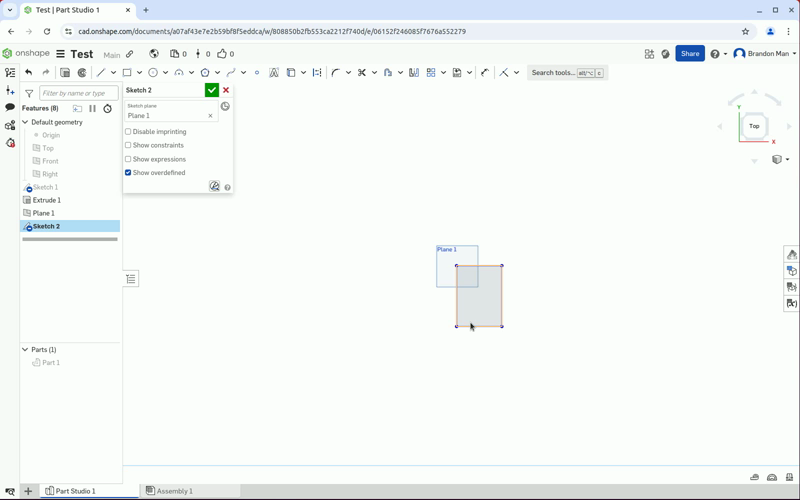
scroll(6)
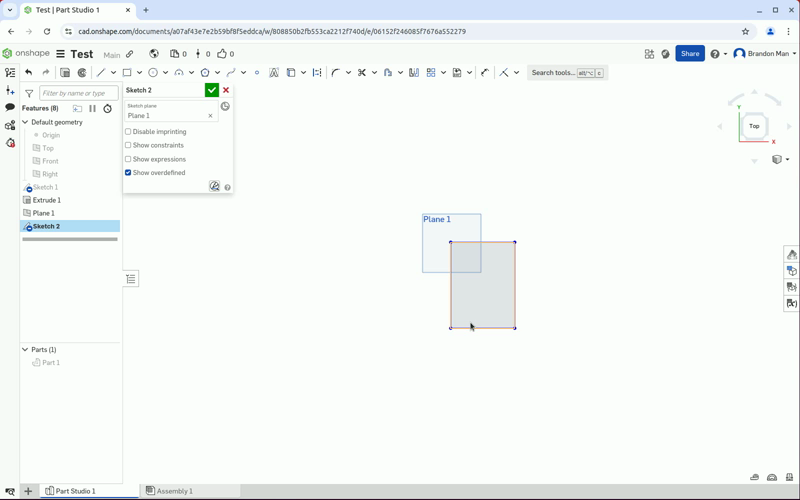
scroll(6)
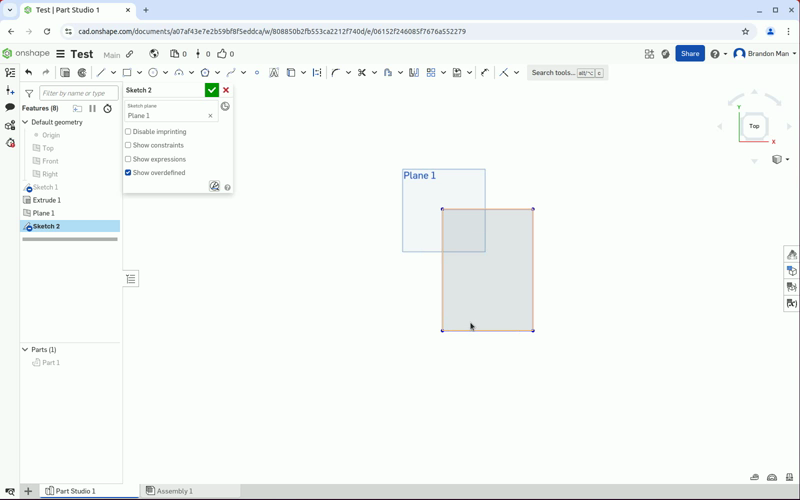
scroll(6)
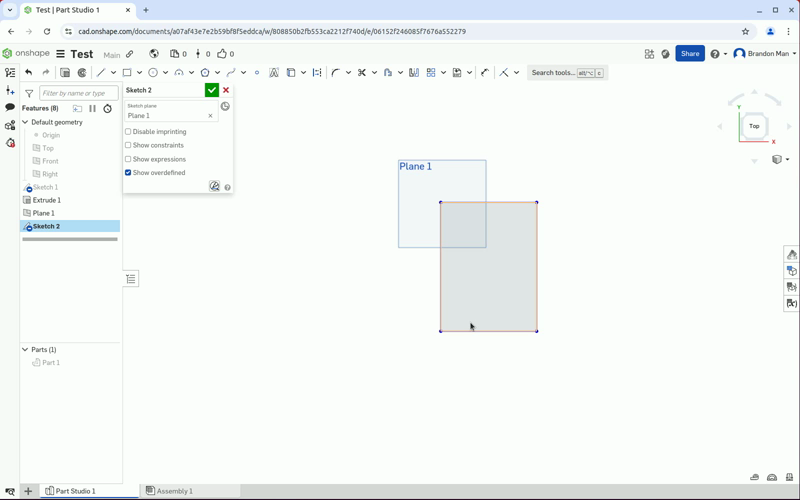
scroll(6)
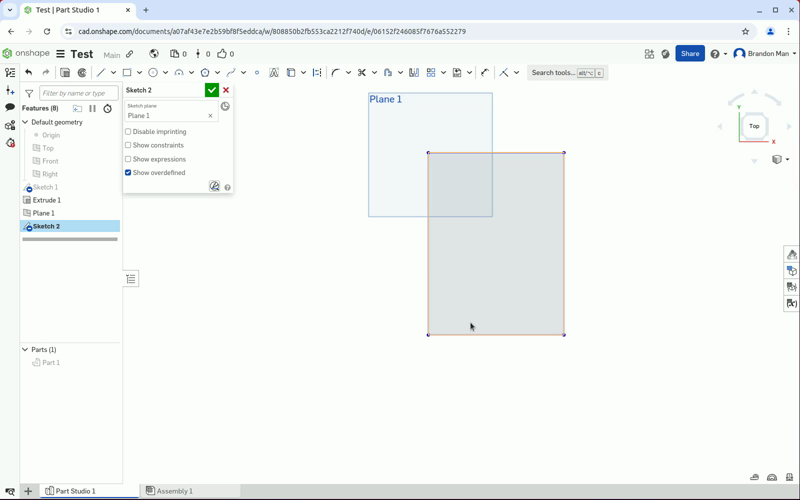
scroll(6)
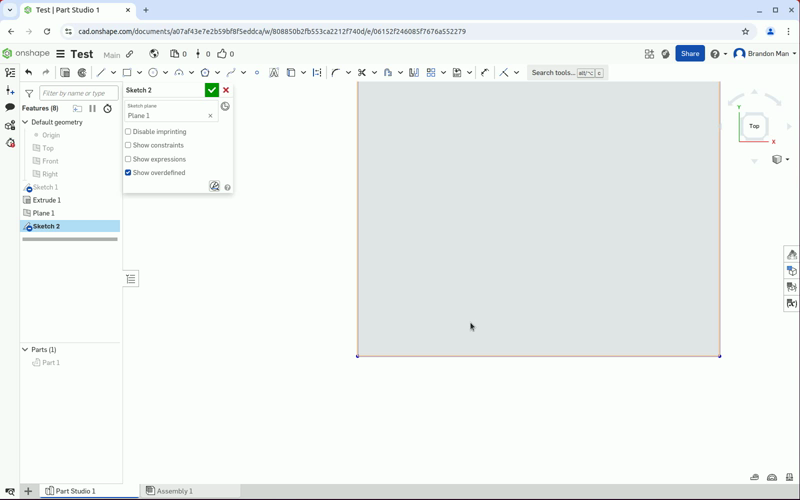
click(470, 322)
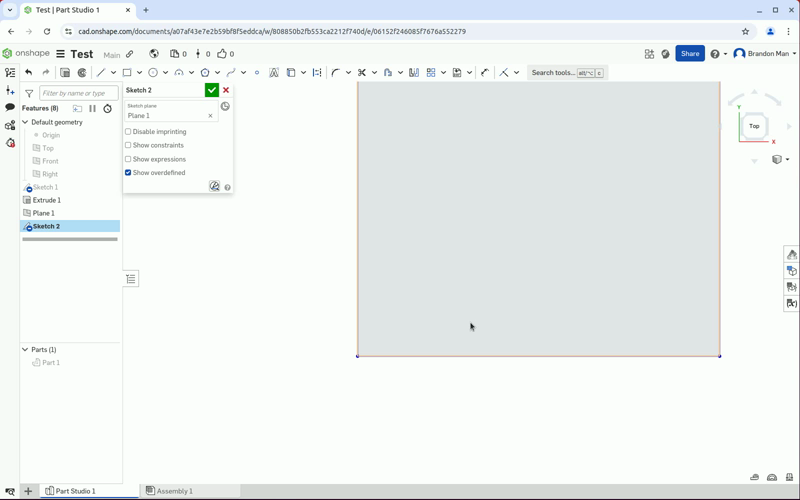
scroll(-6)
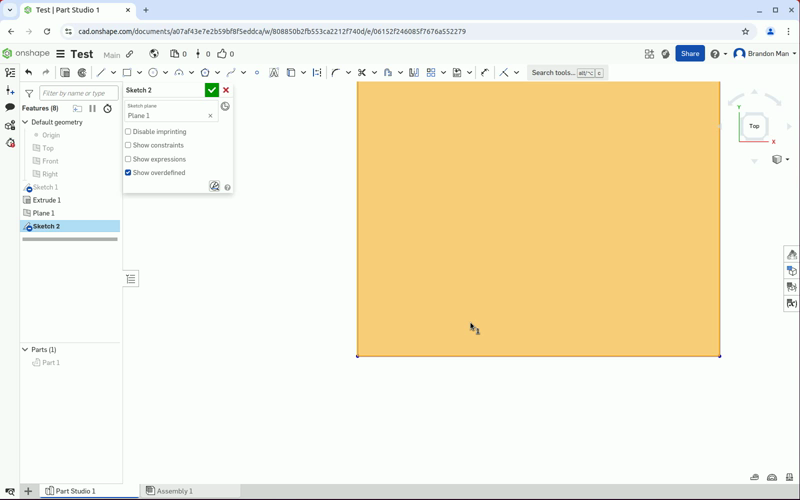
scroll(-6)
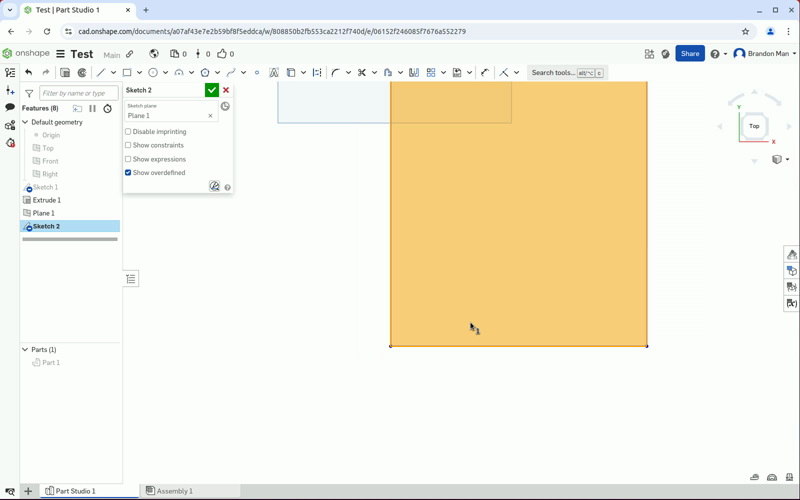
scroll(-6)
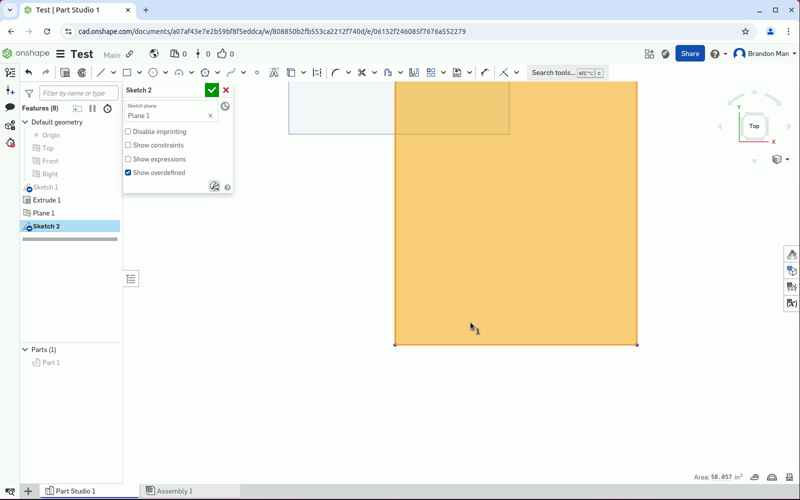
scroll(-6)
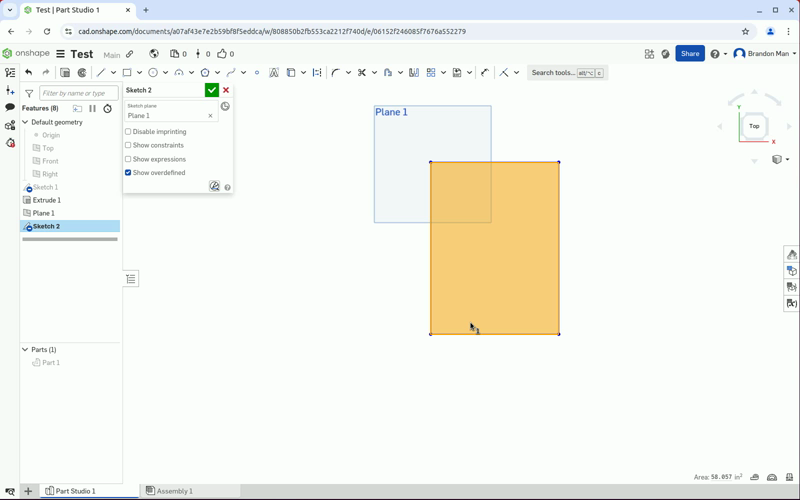
scroll(-6)
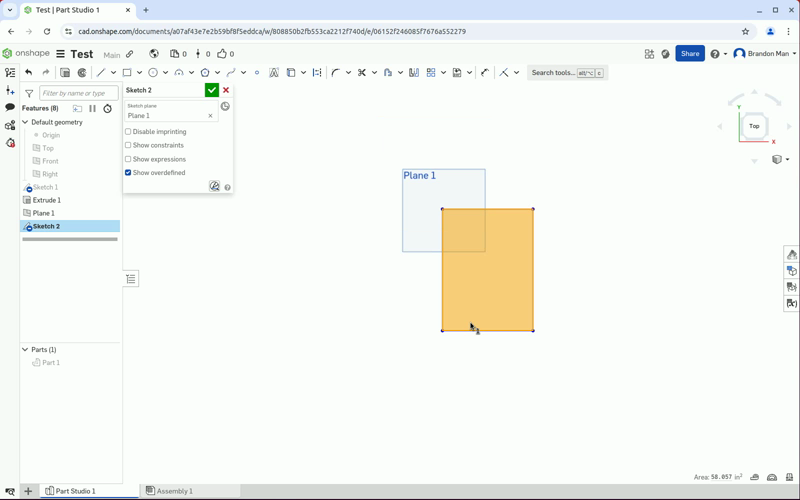
scroll(-6)
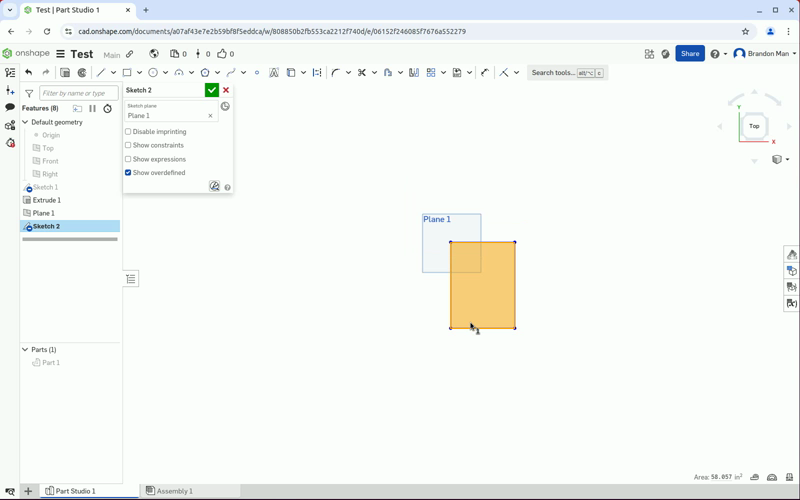
scroll(-6)
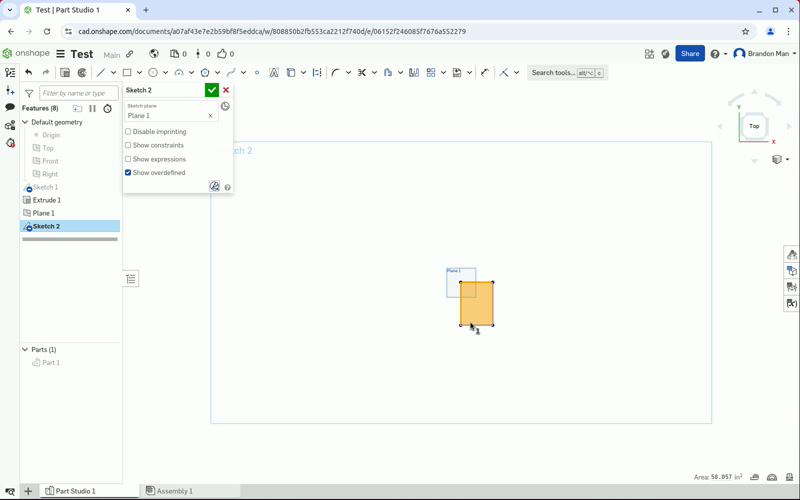
mouse_move(73, 352)
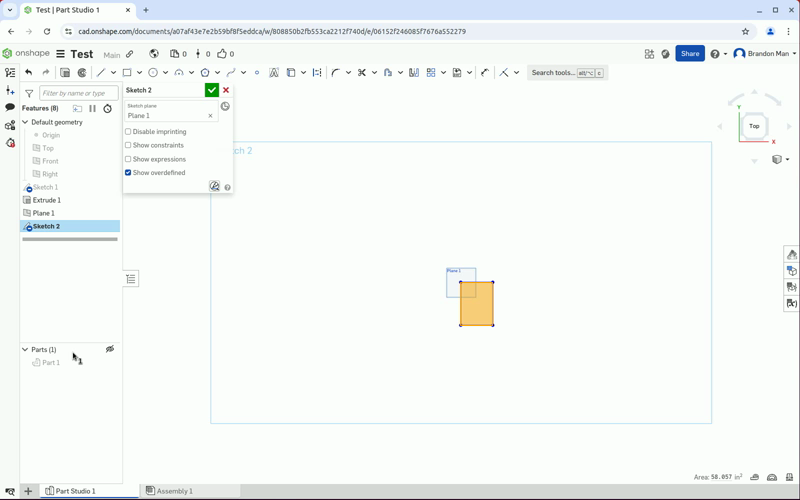
key(shift+y)
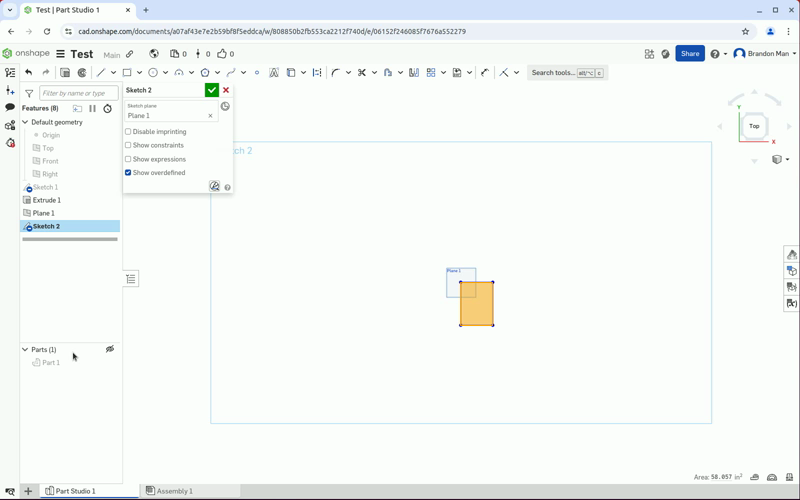
key(shift+e)
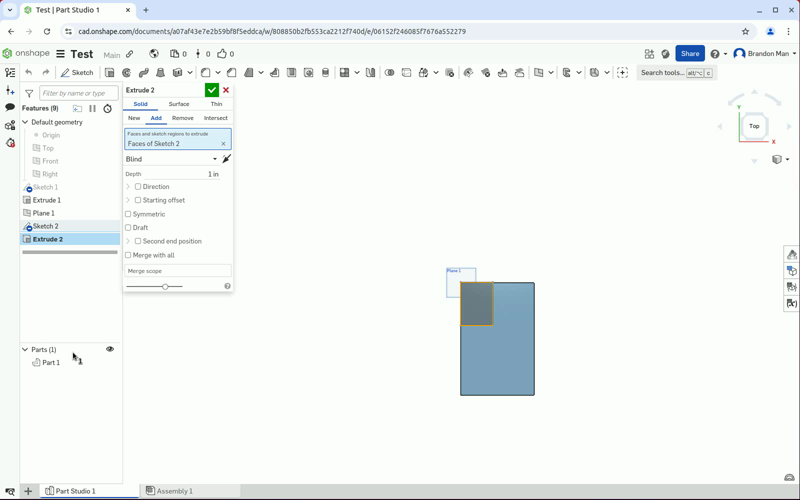
mouse_move(143, 106)
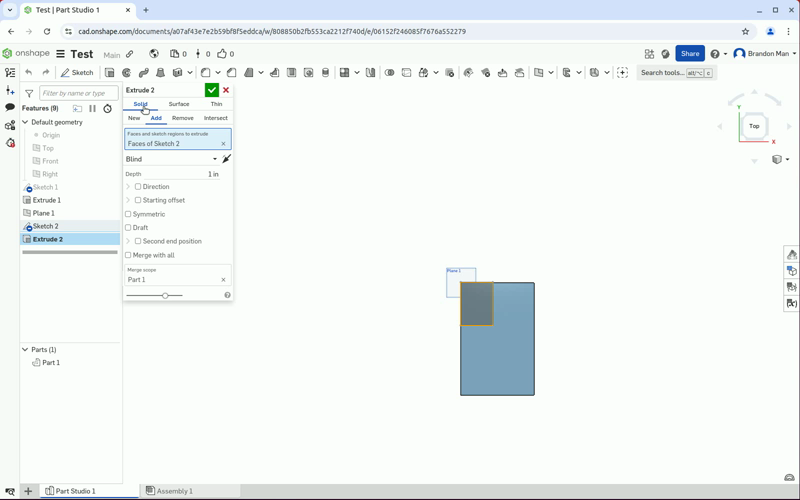
click(143, 106)
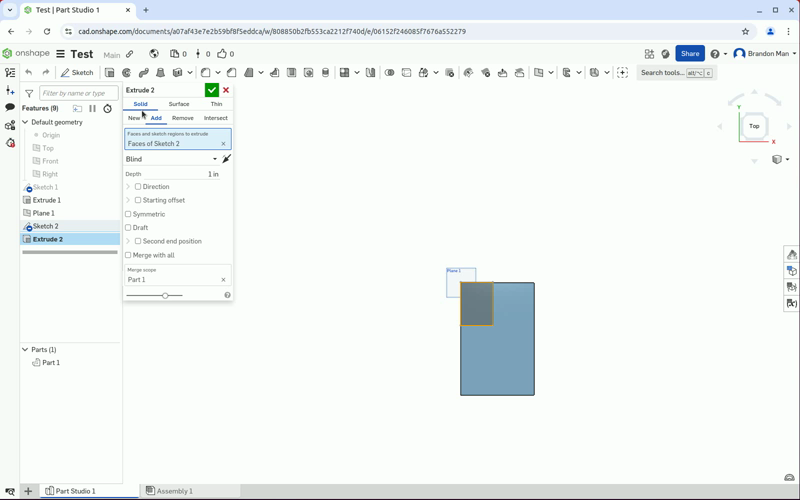
mouse_move(137, 120)
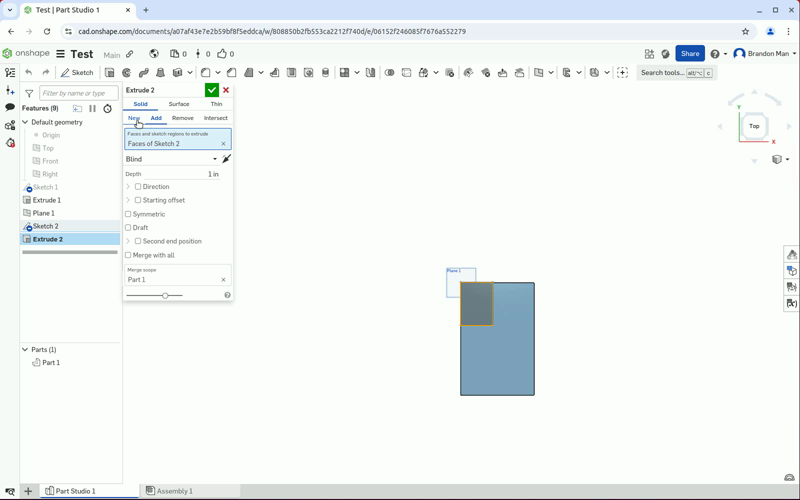
click(137, 120)
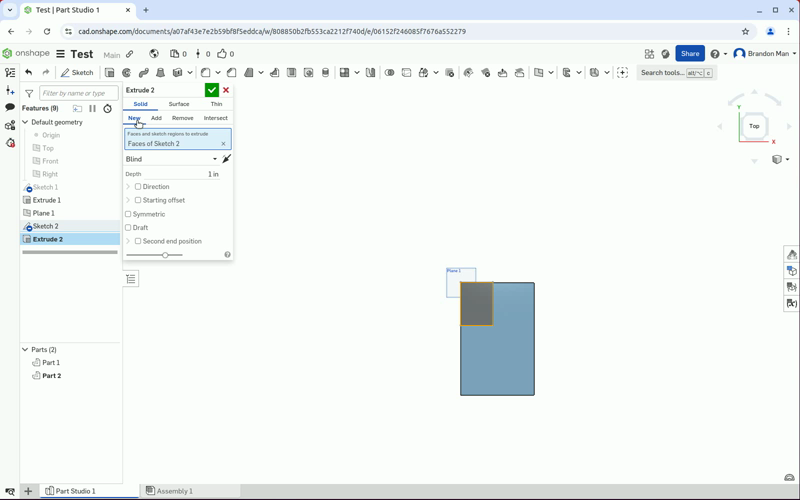
key(tab, 4)
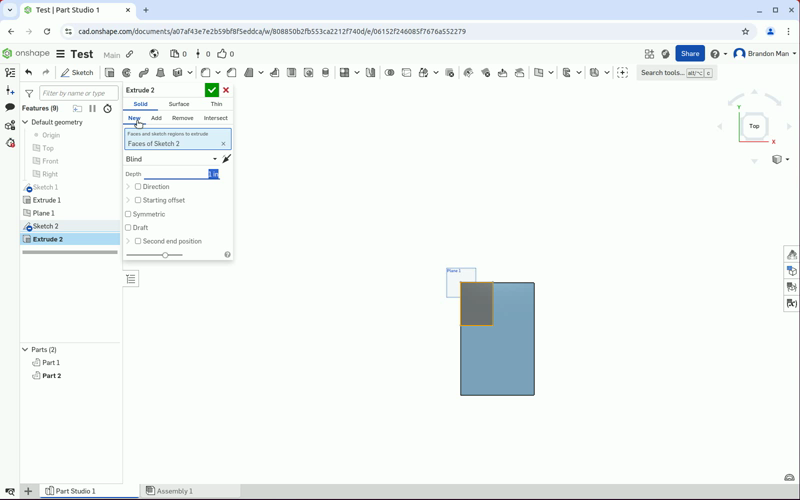
text(10.351)
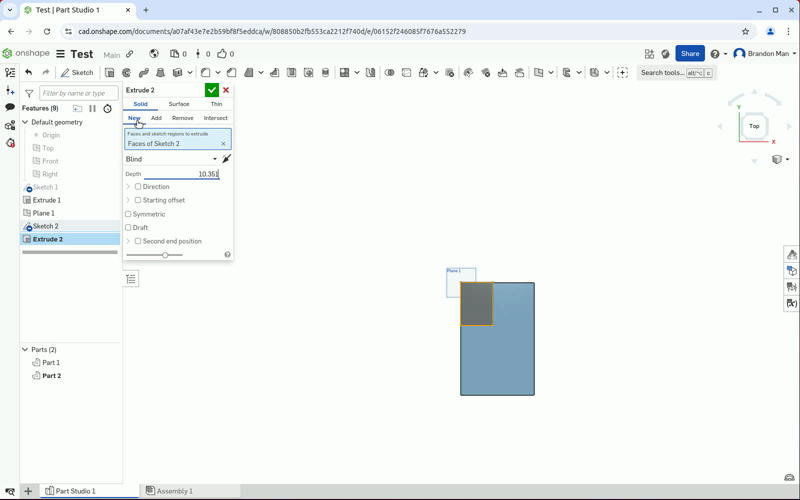
key(enter)
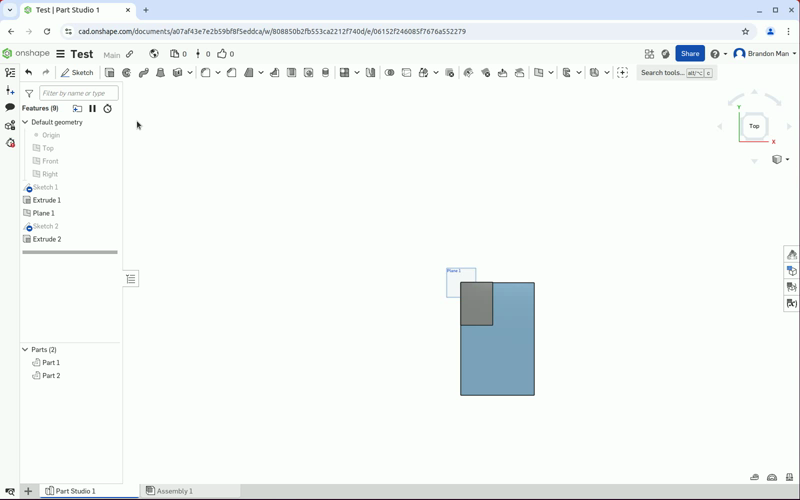
key(shift+h)
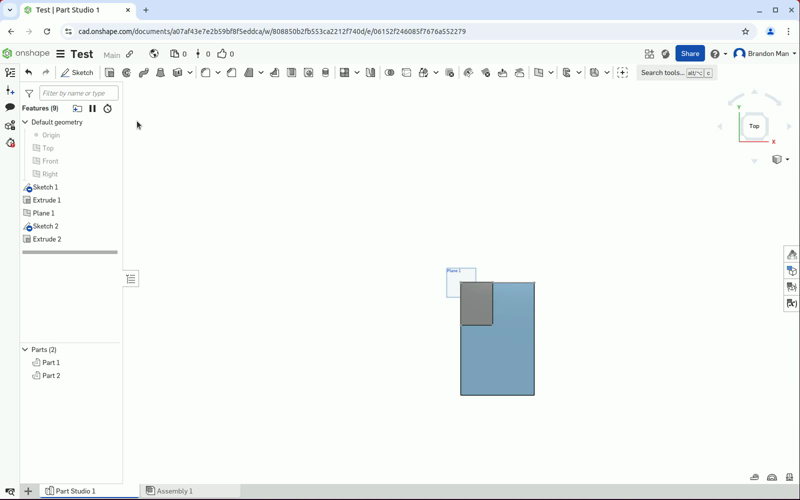
key(shift+h)
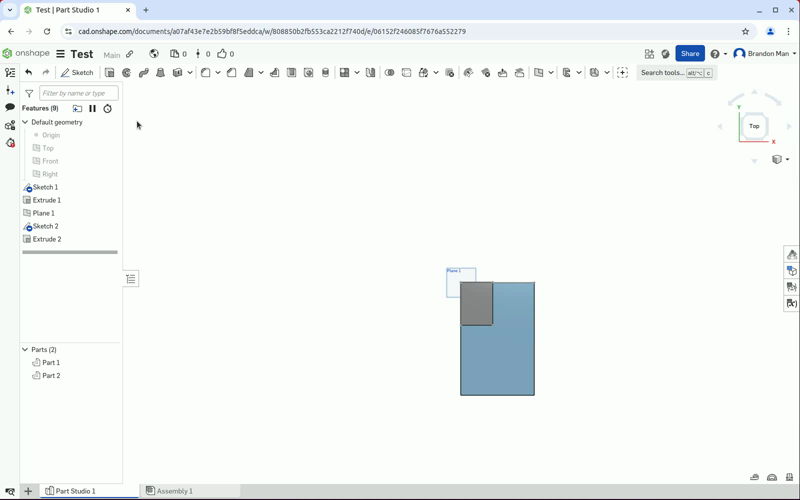
key(shift+7)
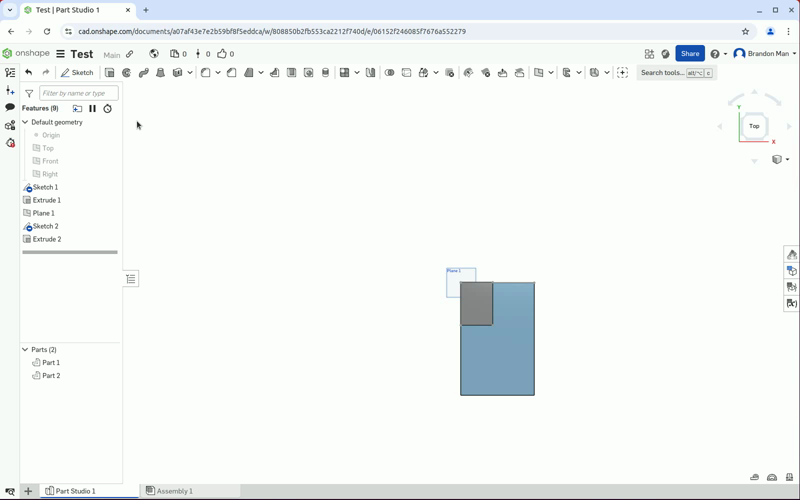
key(up, 3)
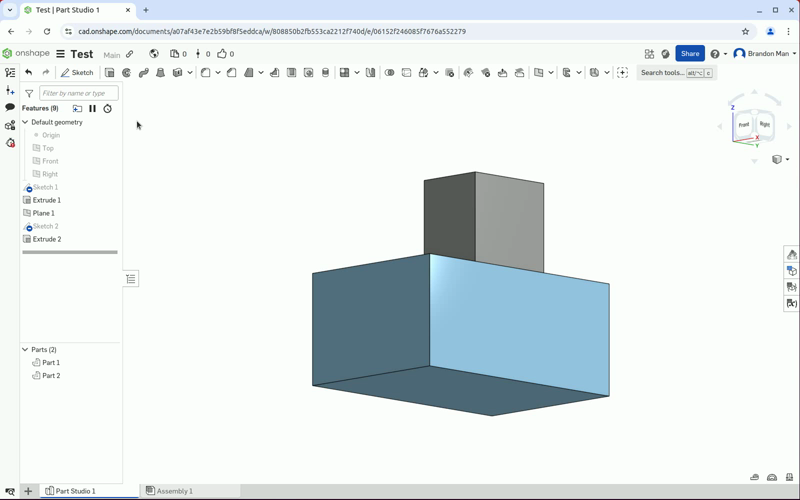
key(left, 3)
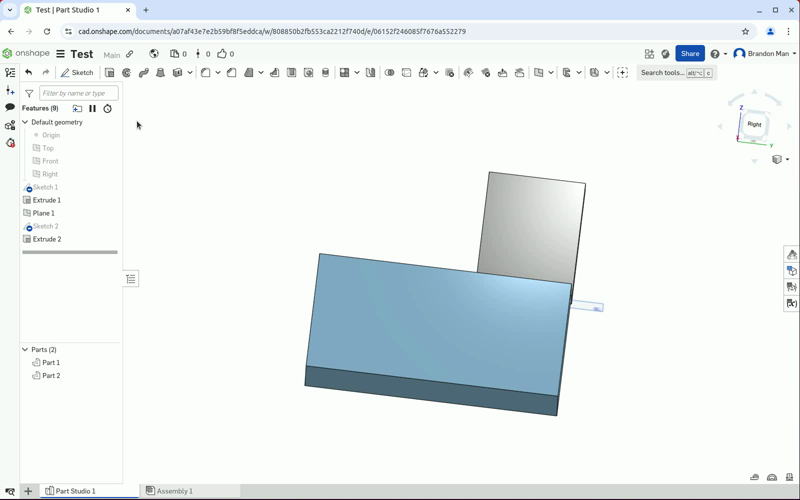
key(right, 3)
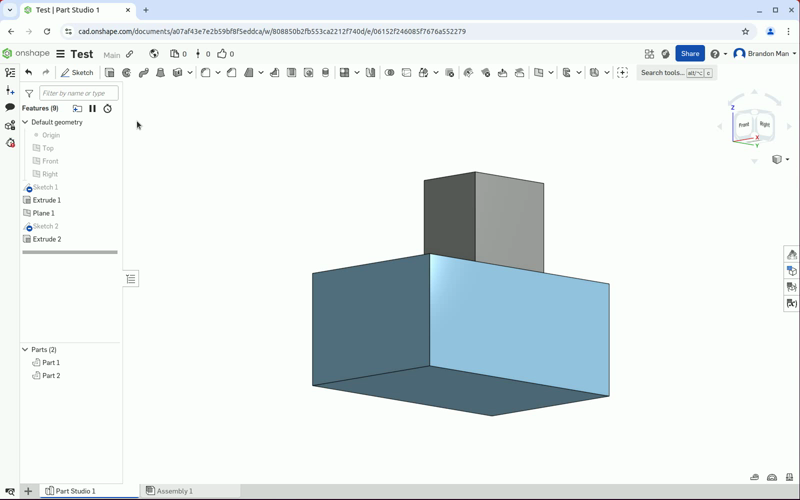
key(down, 3)
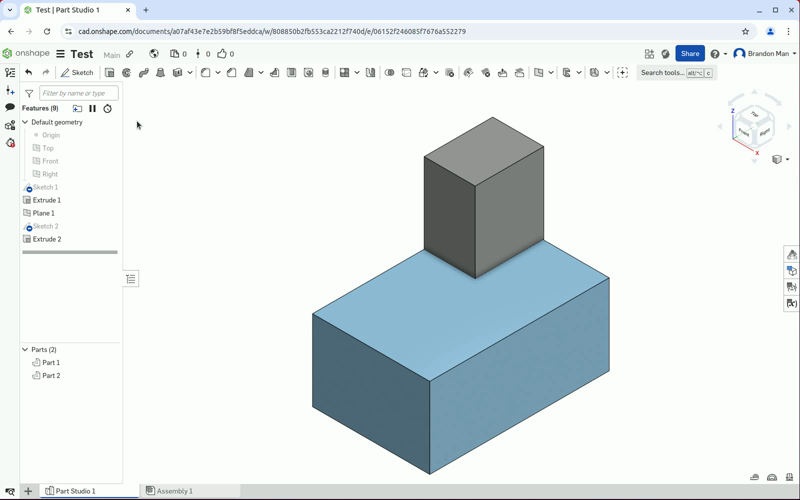
mouse_move(73, 189)
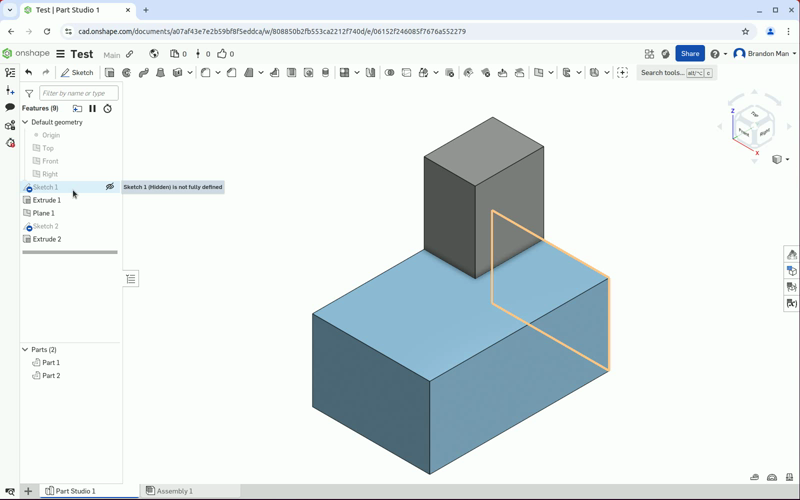
click(73, 189)